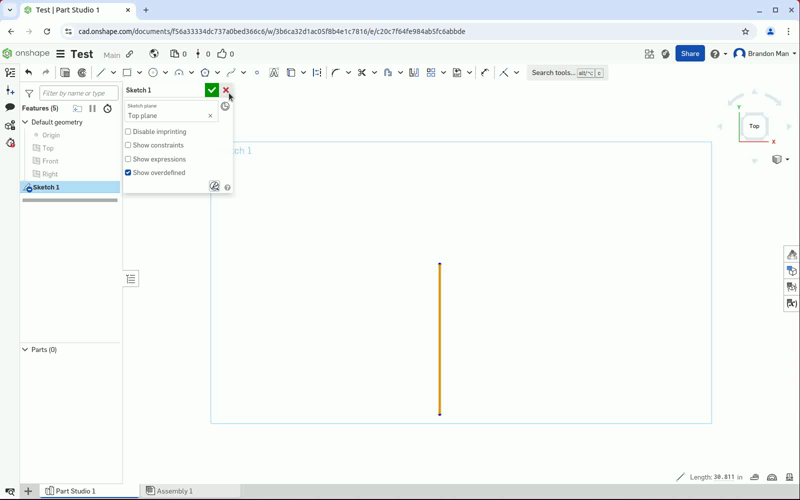
key(shift+h)
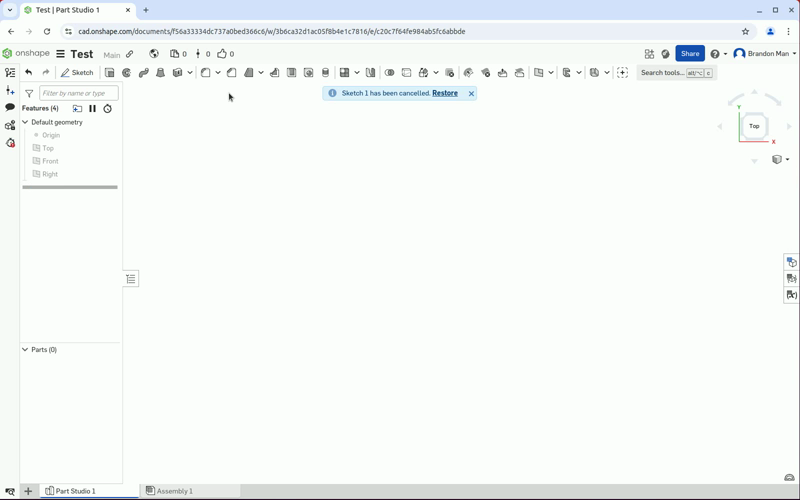
mouse_move(73, 352)
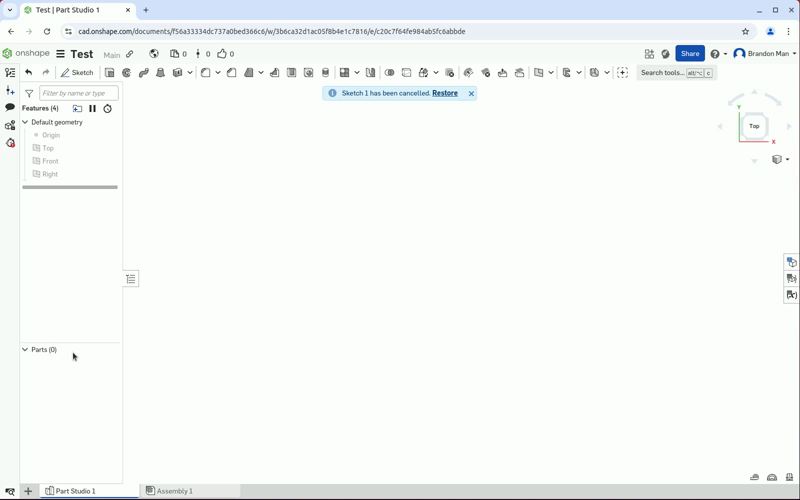
key(y)
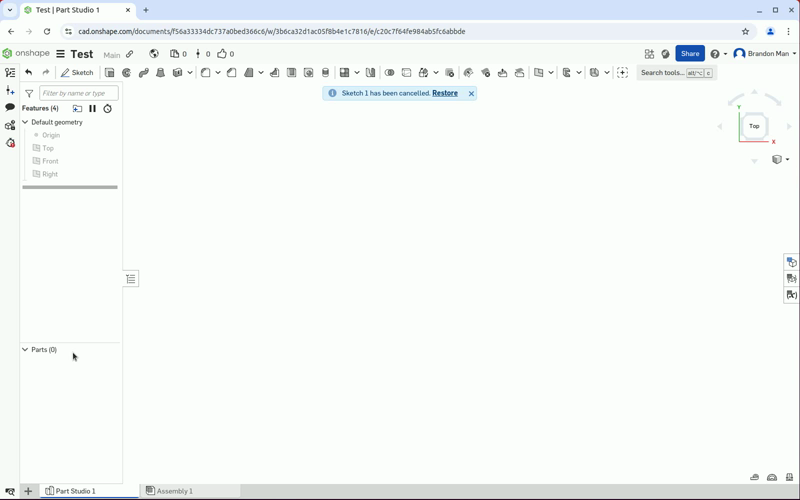
key(shift+p)
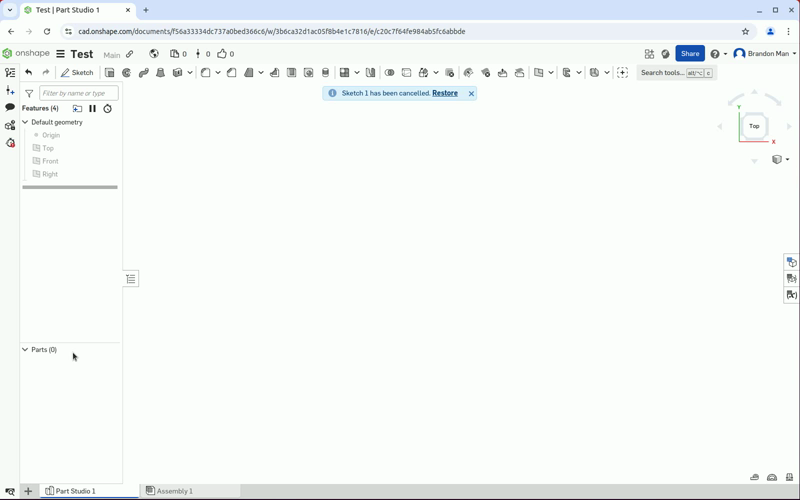
key(space)
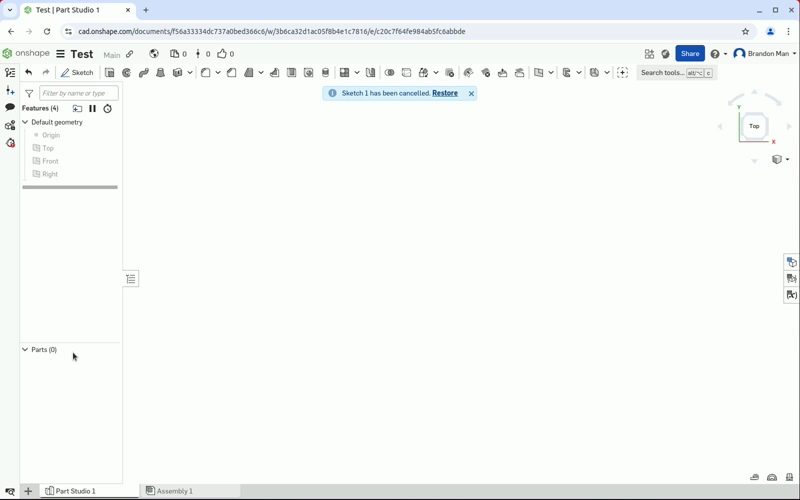
key_down(shift)
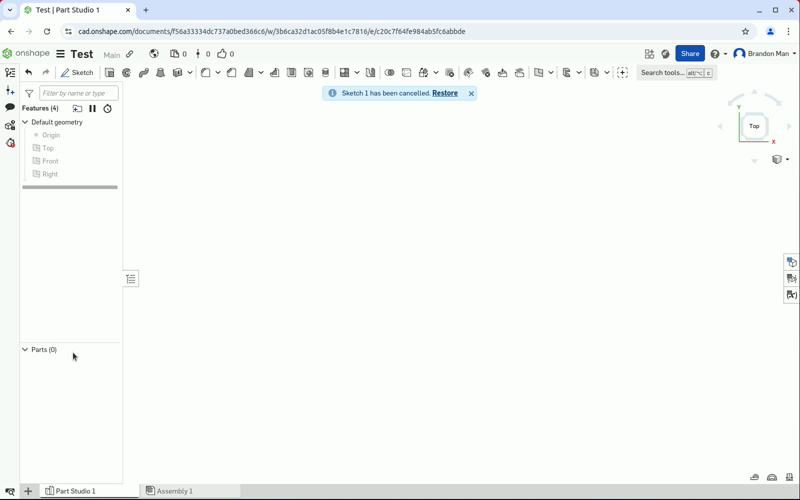
key(up)
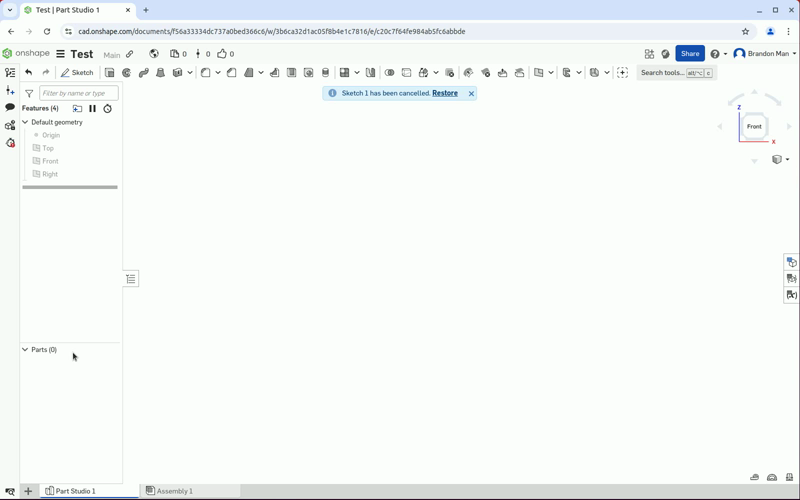
key_up(shift)
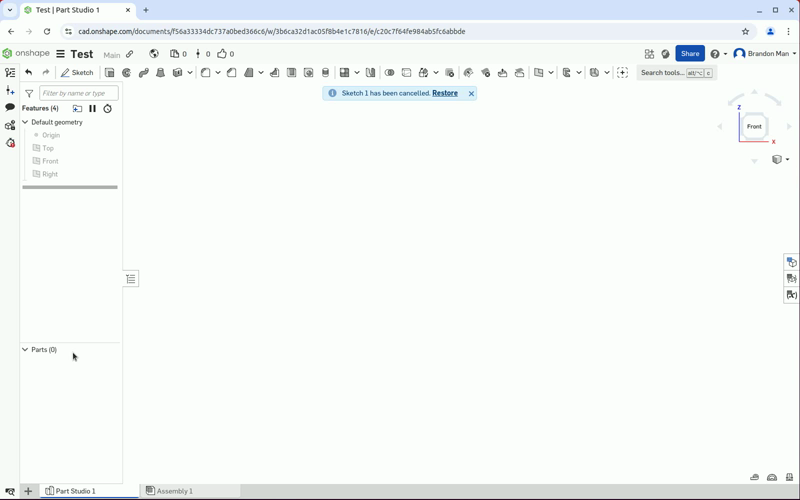
mouse_move(73, 352)
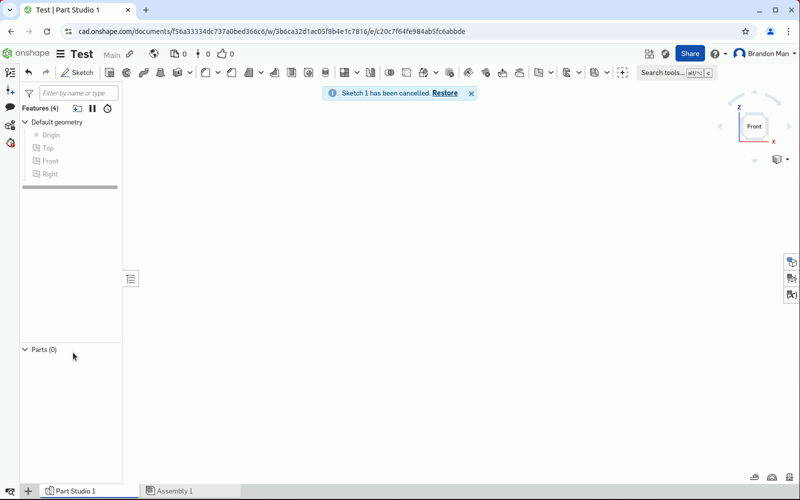
key(shift+y)
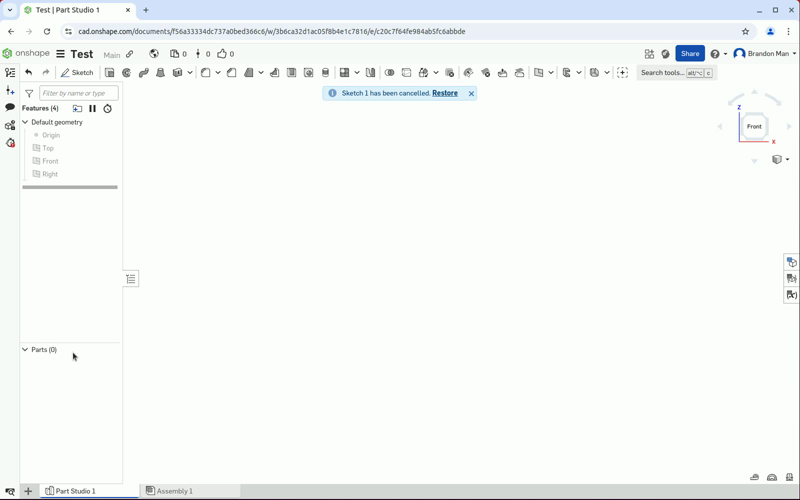
key(shift+s)
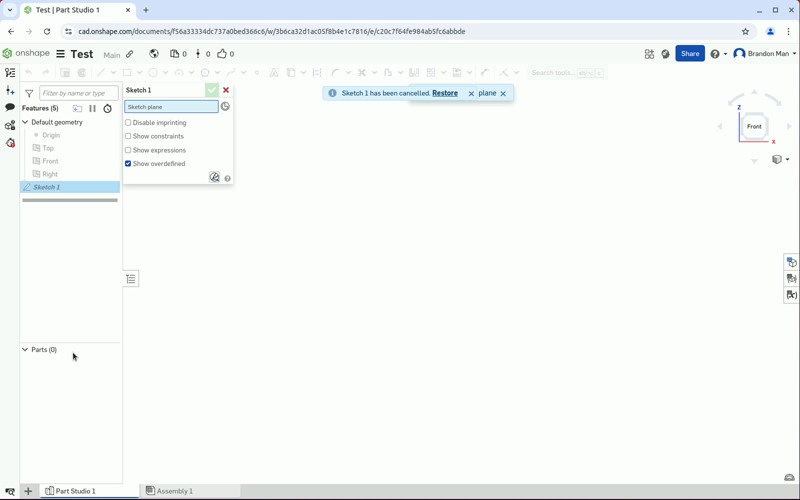
mouse_move(73, 163)
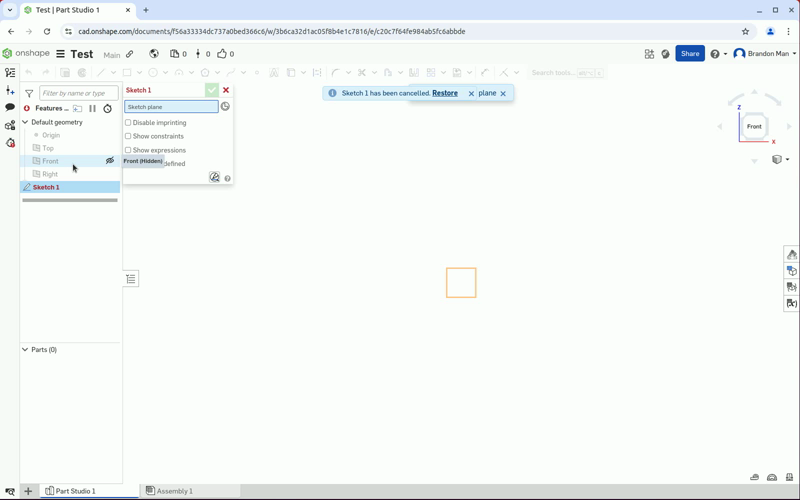
click(73, 163)
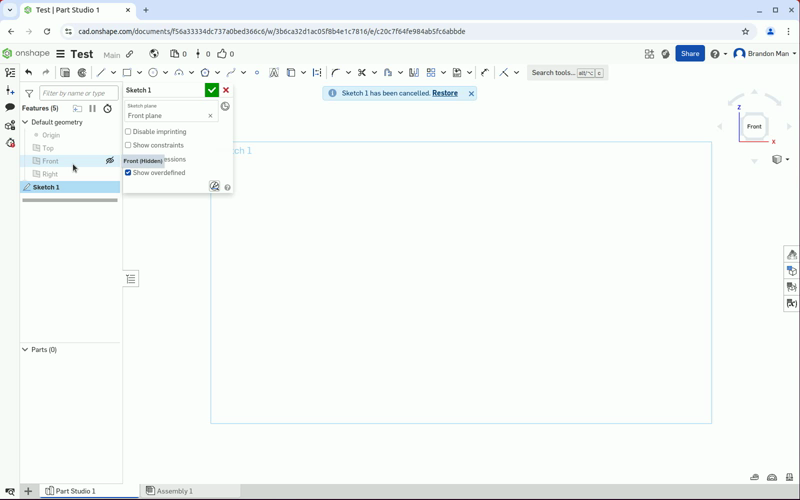
mouse_move(73, 352)
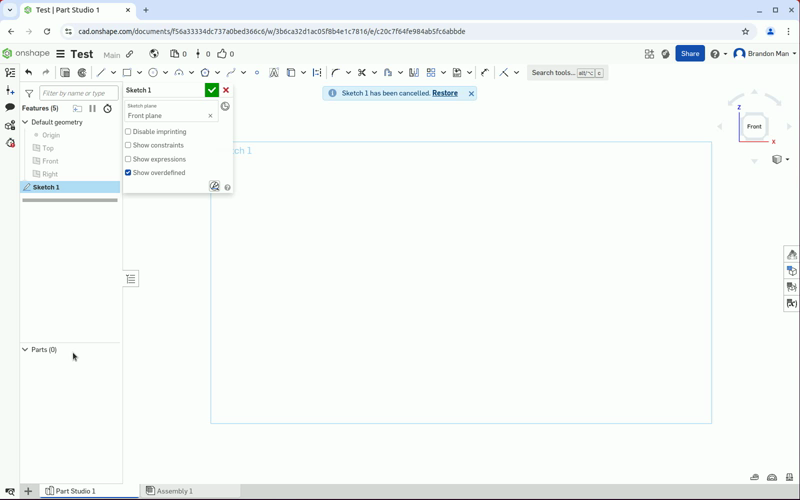
key(y)
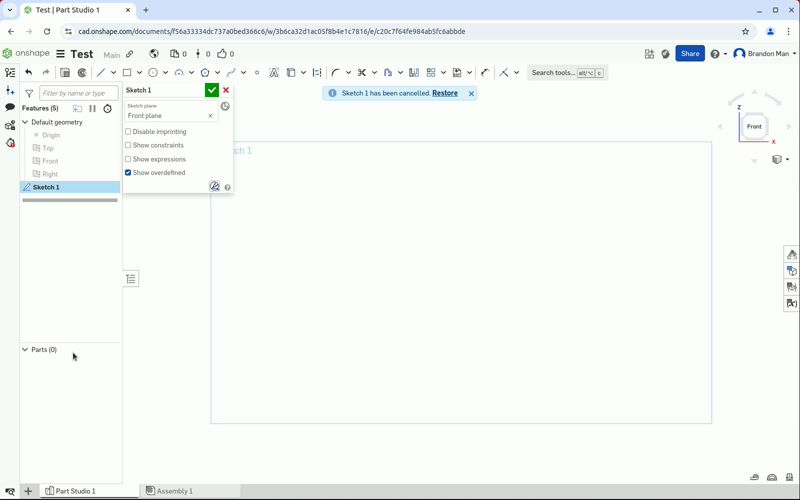
key(c)
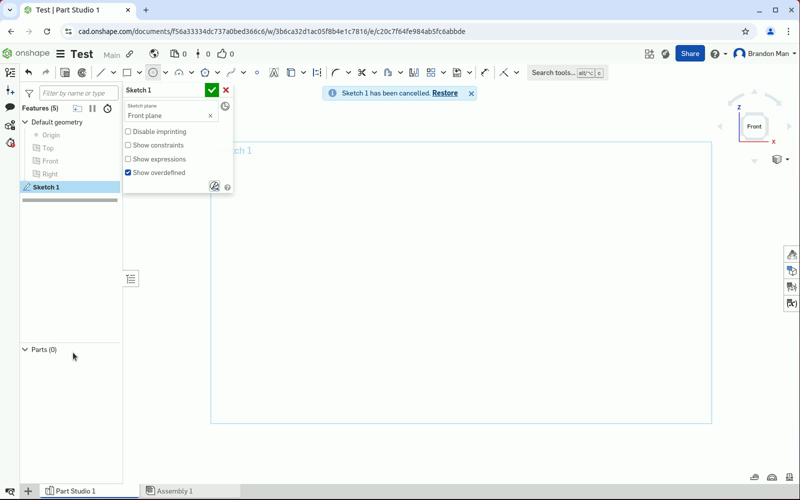
key_down(shift)
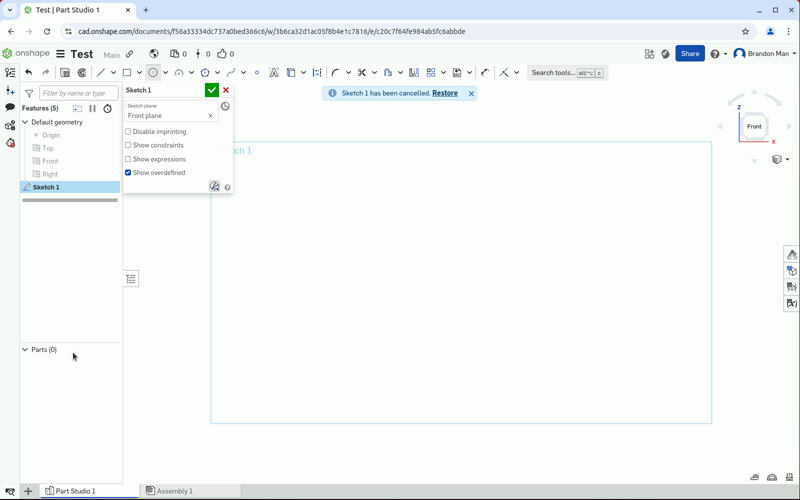
mouse_move(461, 282)
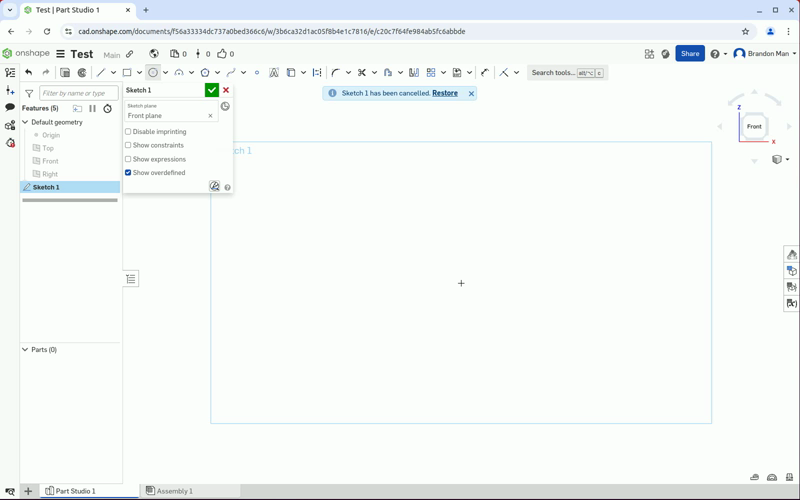
click(461, 282)
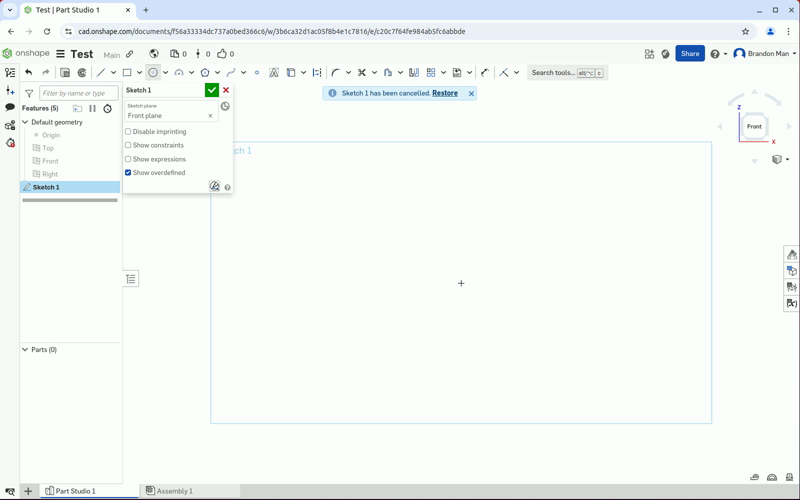
key_up(shift)
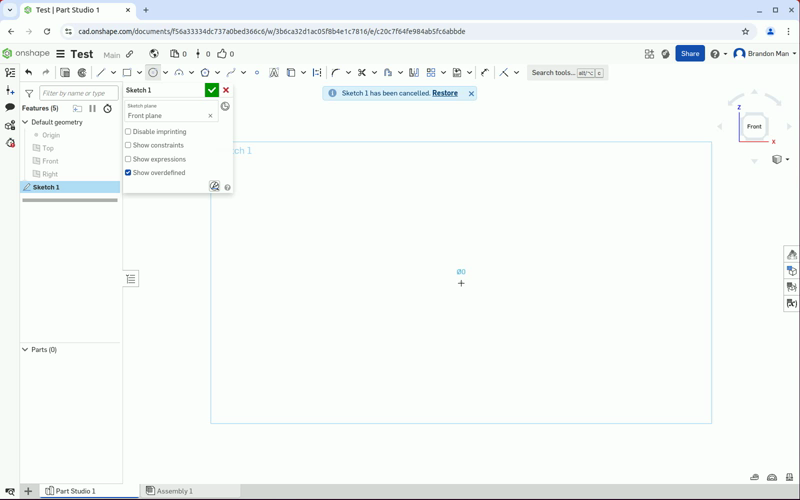
mouse_move(572, 282)
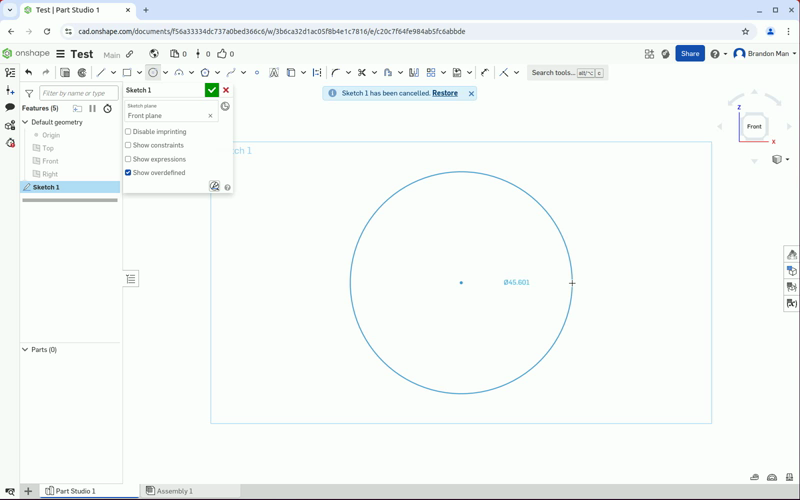
click(572, 282)
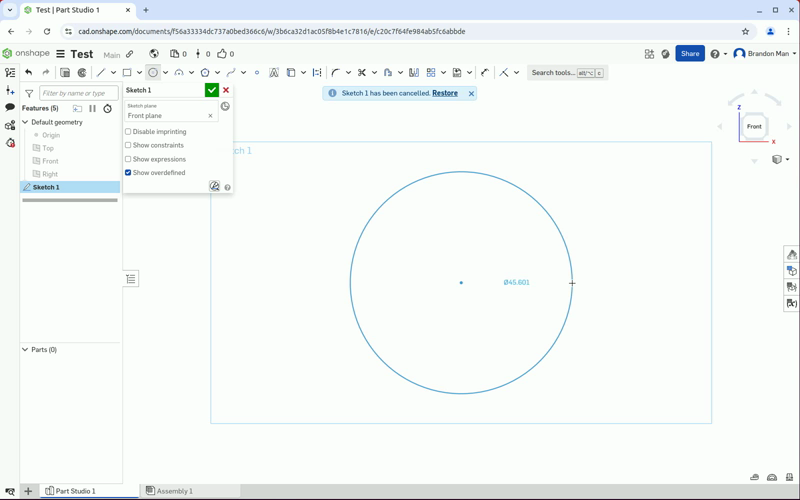
key(esc)
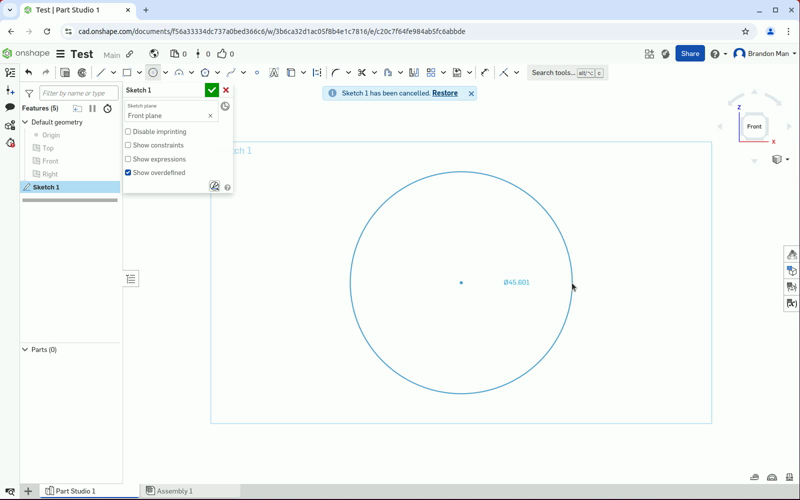
key(c)
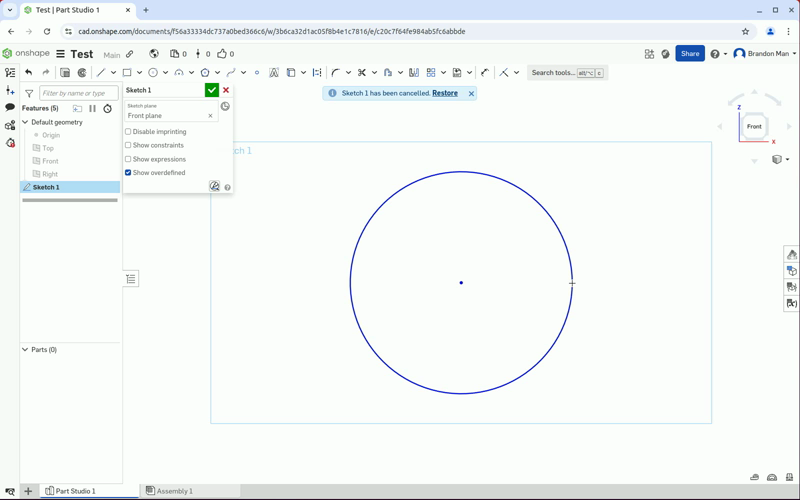
key_down(shift)
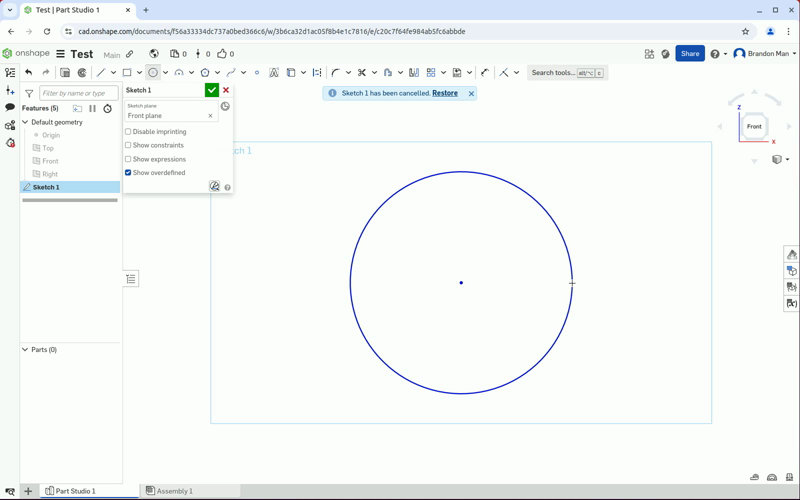
mouse_move(461, 282)
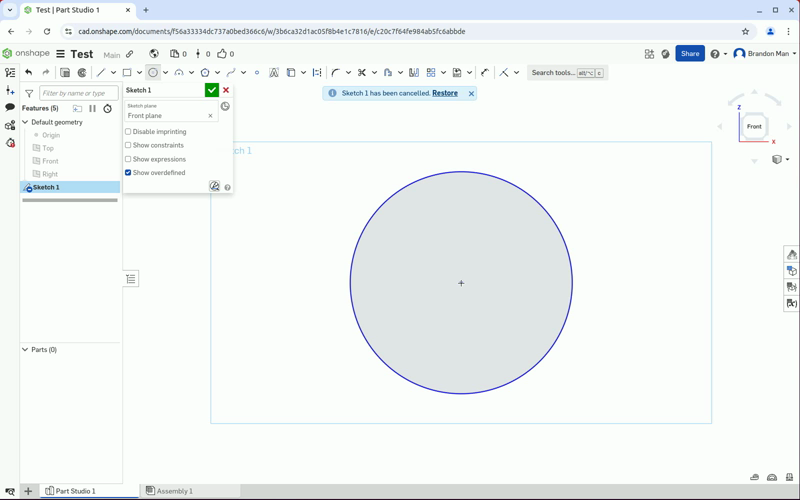
click(461, 282)
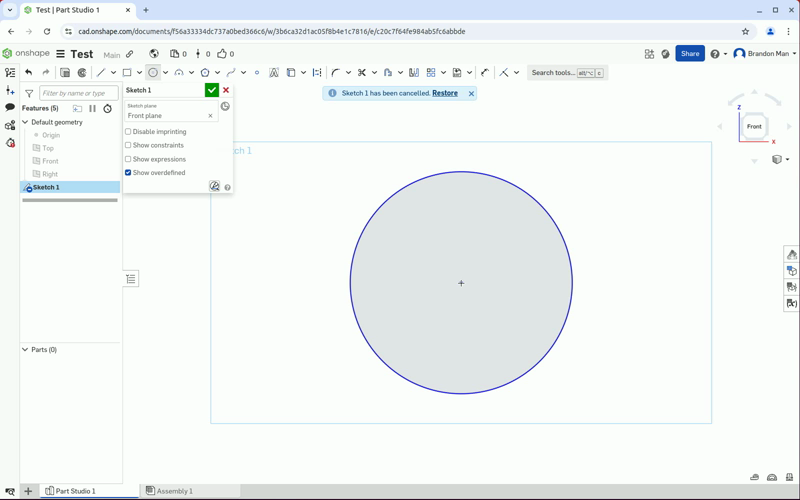
key_up(shift)
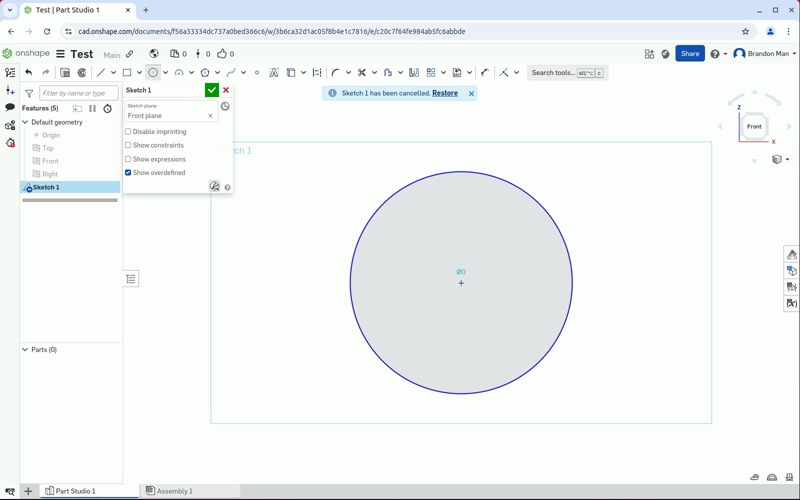
mouse_move(527, 282)
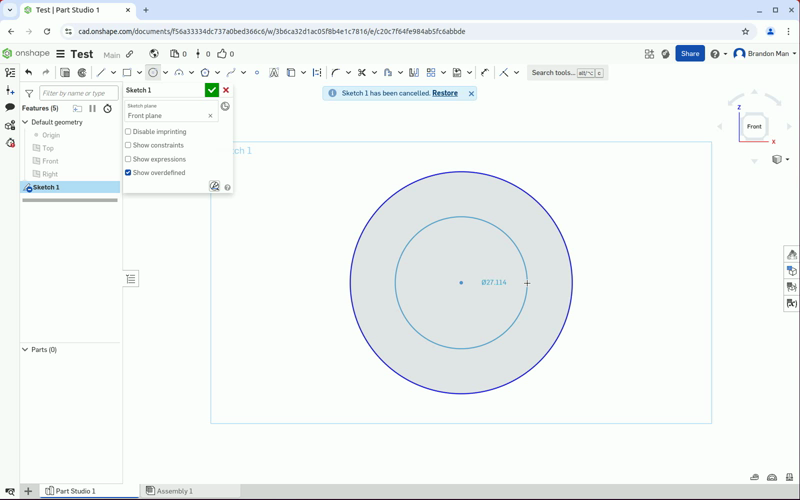
click(527, 282)
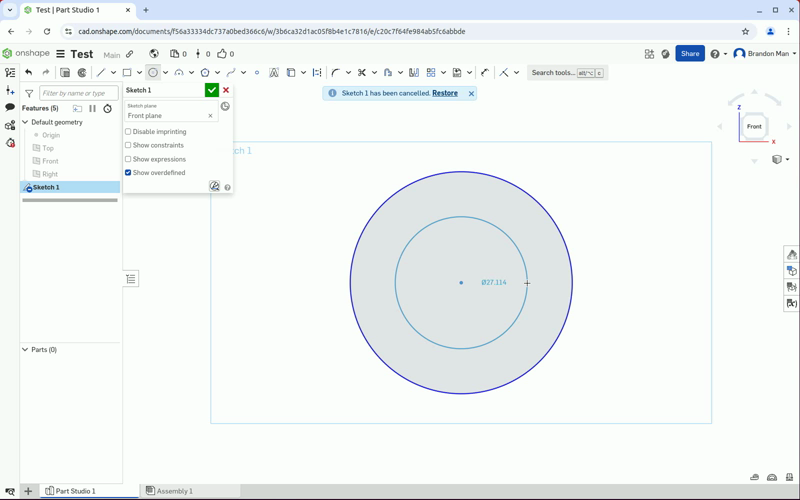
key(esc)
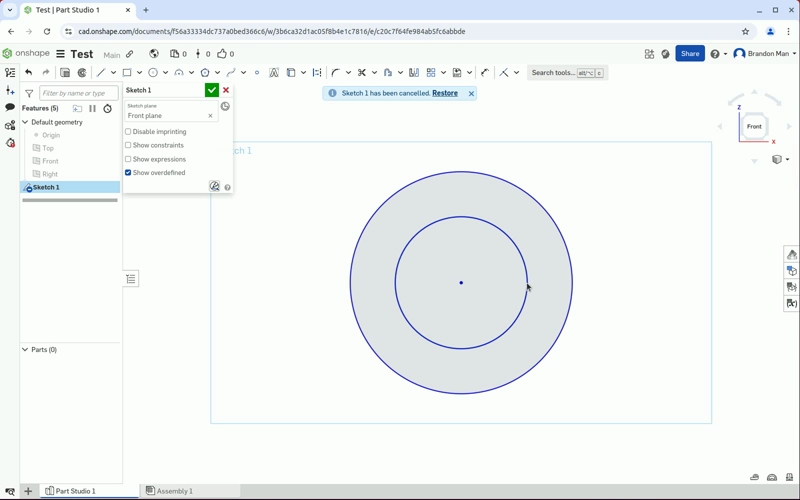
mouse_move(515, 346)
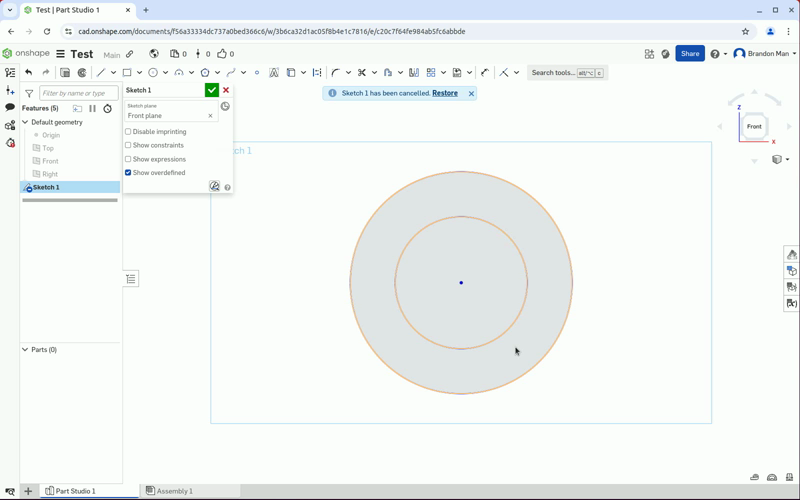
click(515, 346)
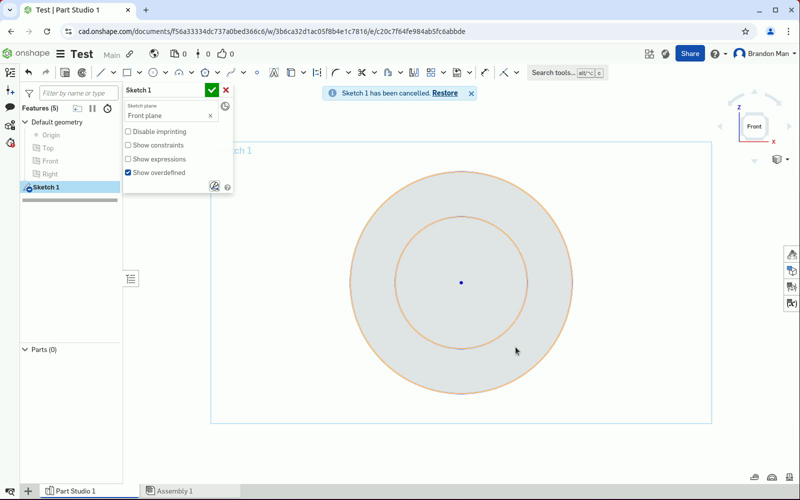
mouse_move(73, 352)
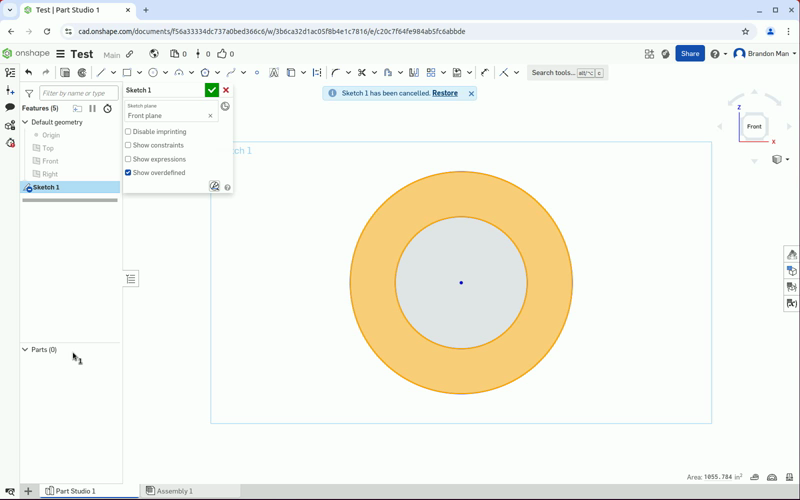
key(shift+y)
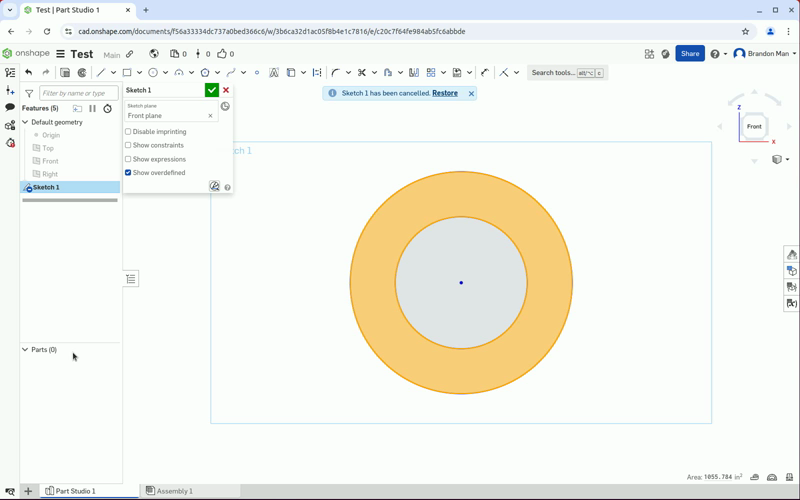
key(shift+e)
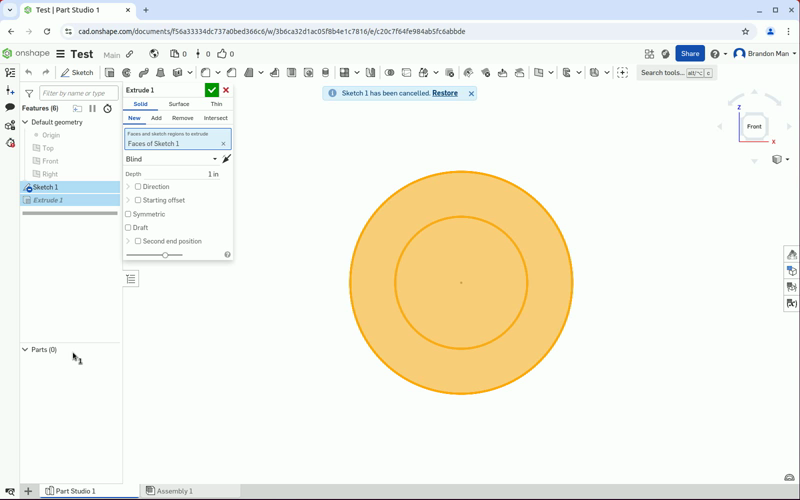
mouse_move(143, 106)
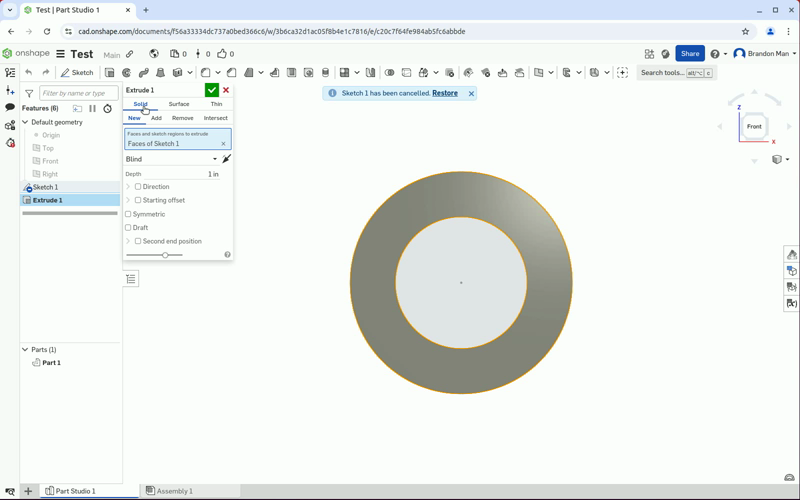
click(143, 106)
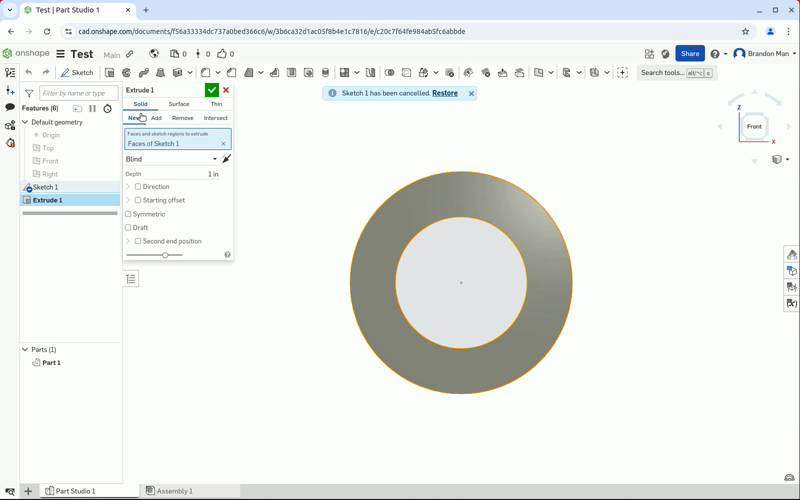
mouse_move(137, 120)
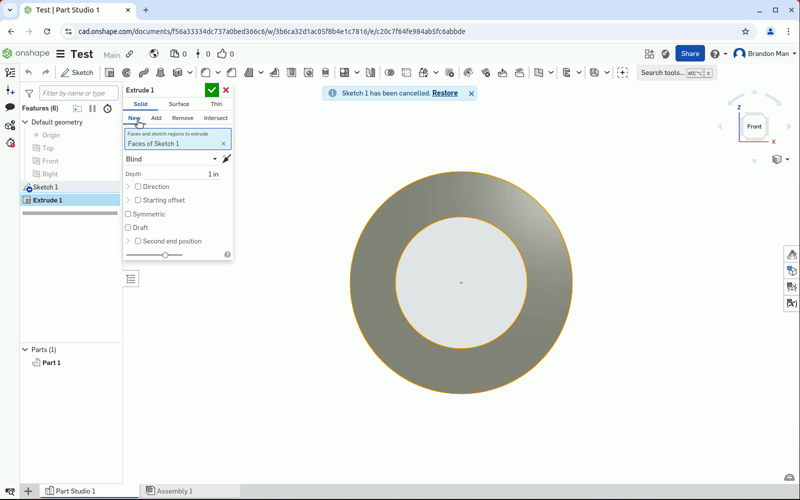
click(137, 120)
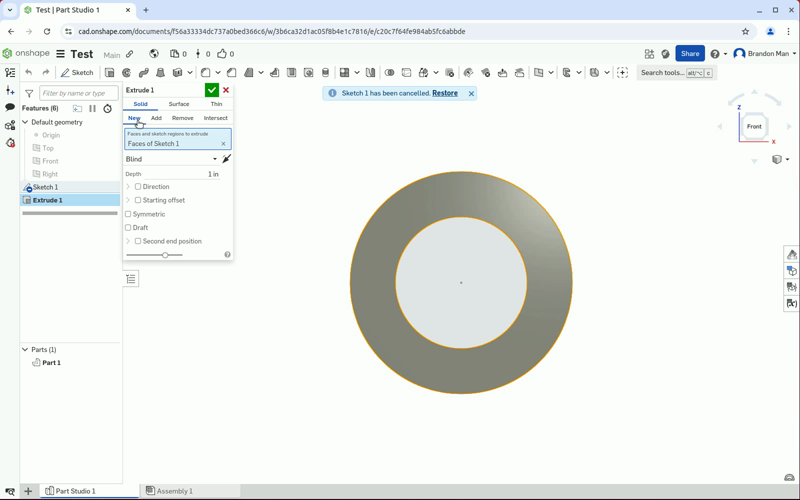
key(tab, 4)
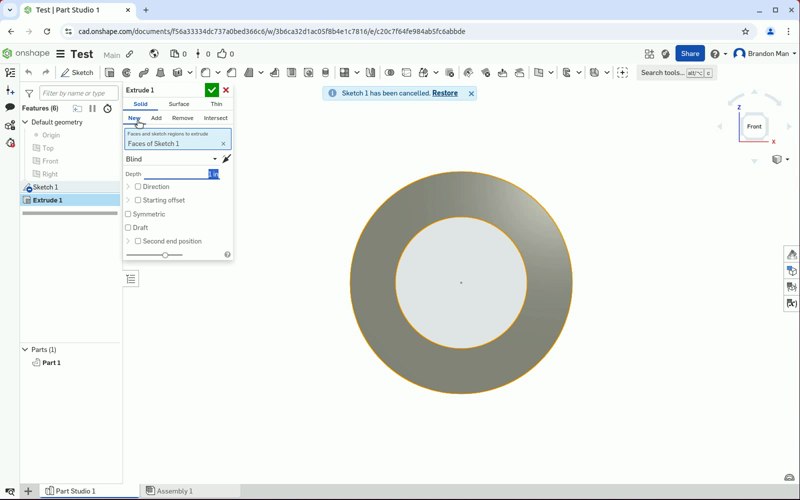
text(0.722)
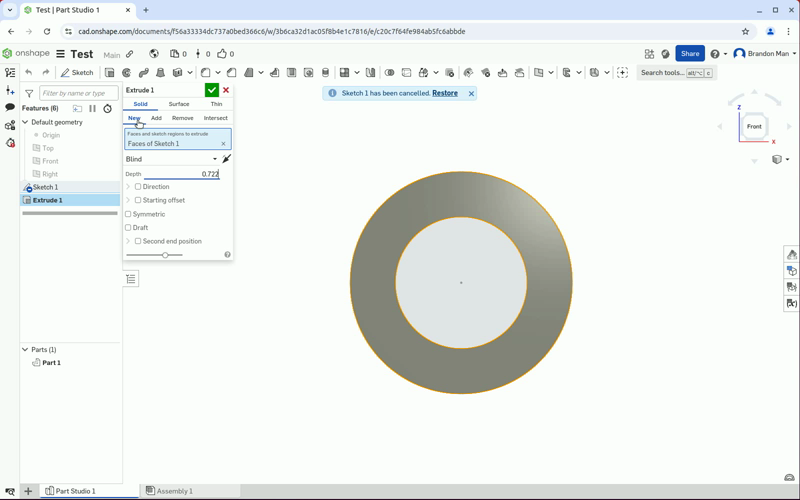
key(enter)
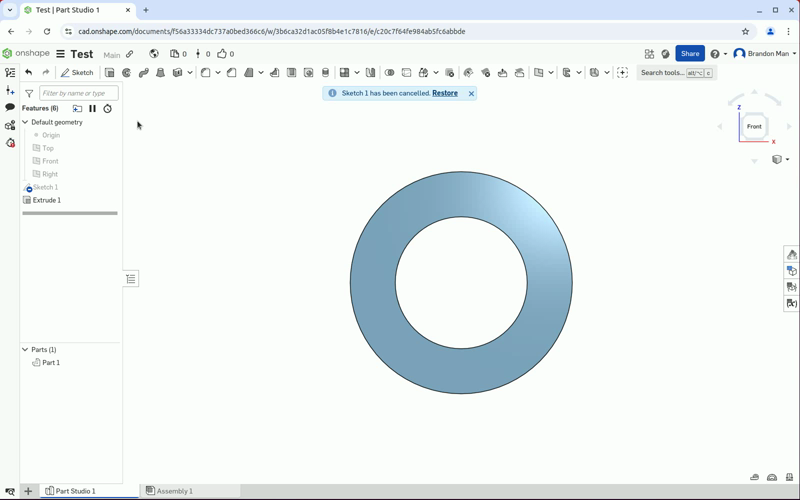
key(shift+h)
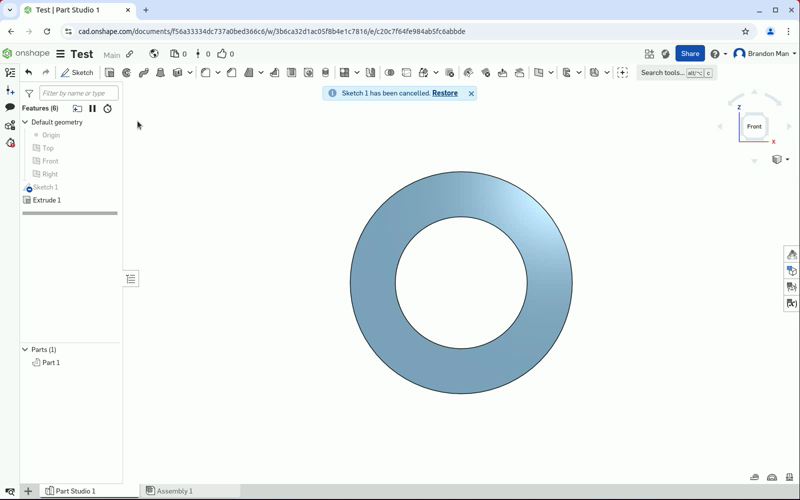
key(shift+h)
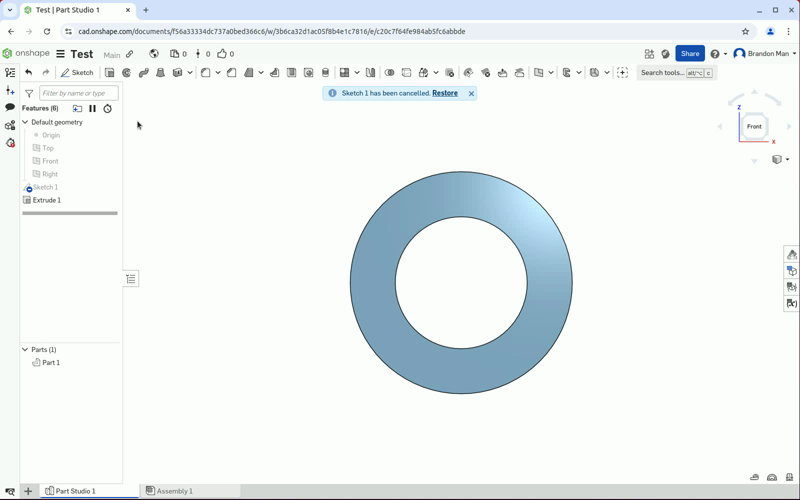
mouse_move(73, 189)
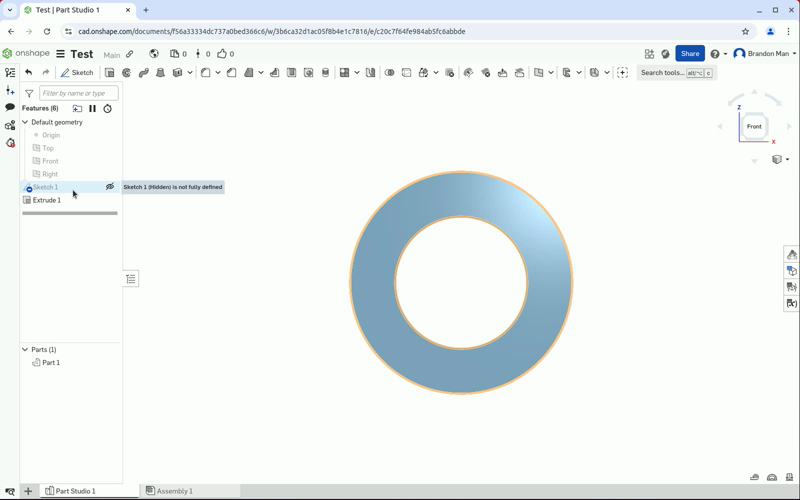
click(73, 189)
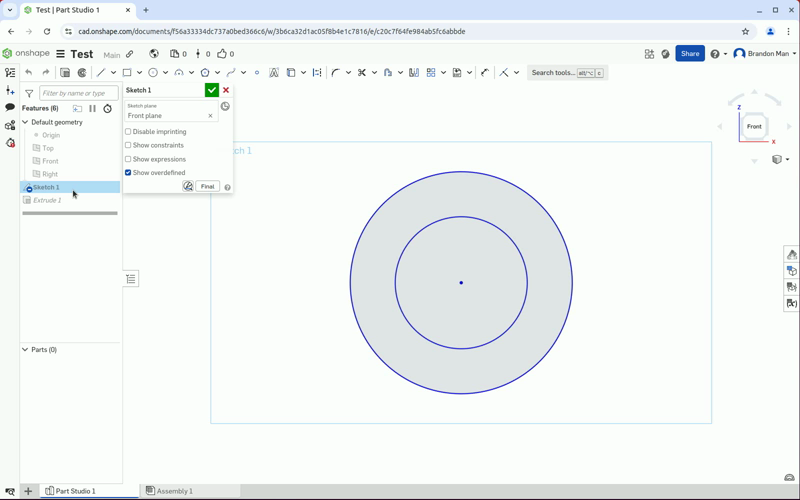
mouse_move(229, 92)
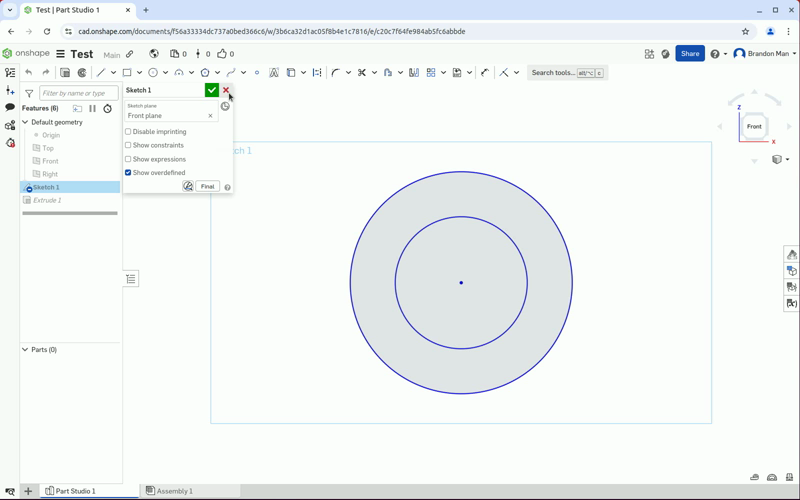
click(229, 92)
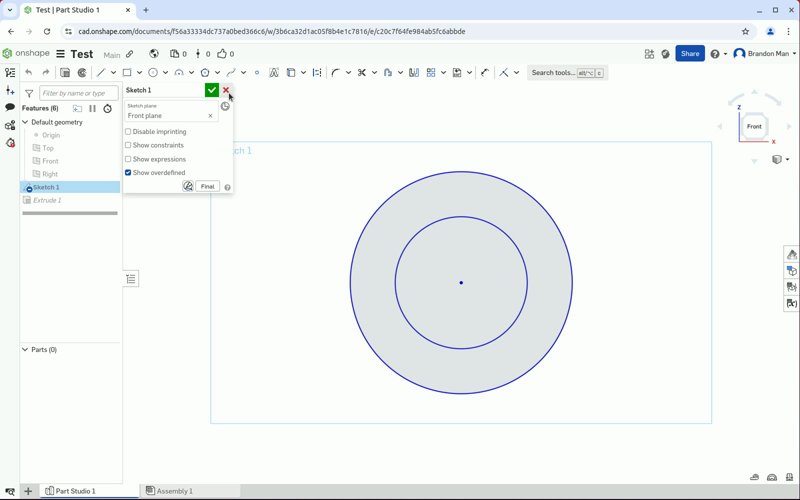
key(shift+s)
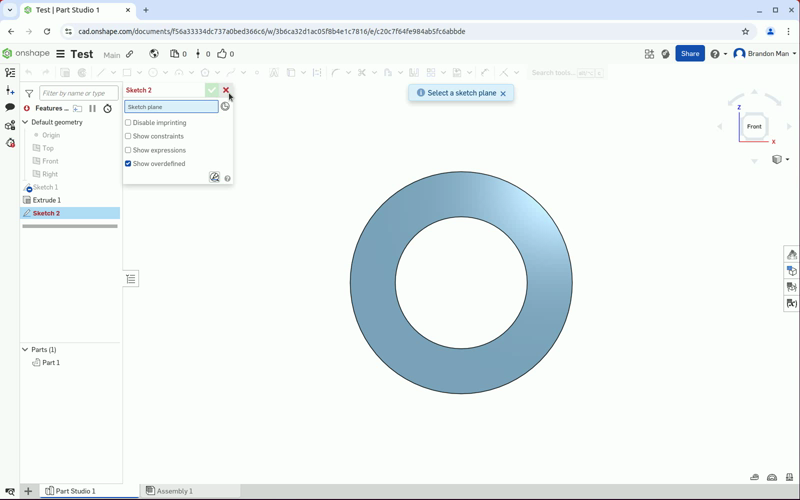
mouse_move(73, 163)
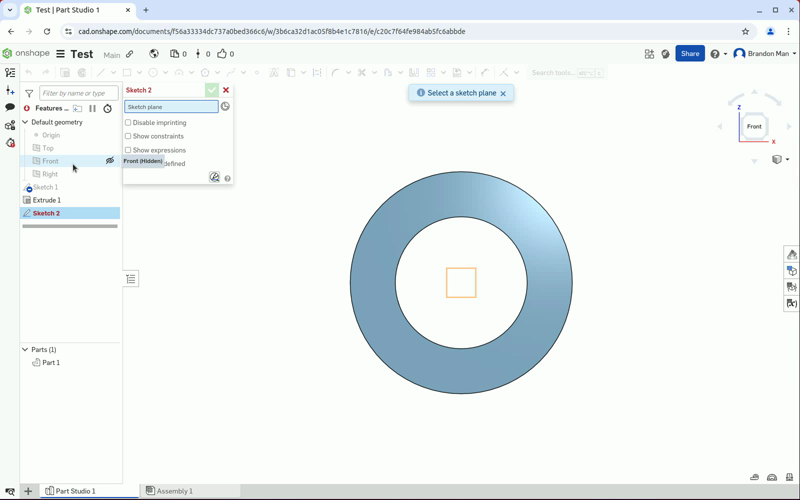
click(73, 163)
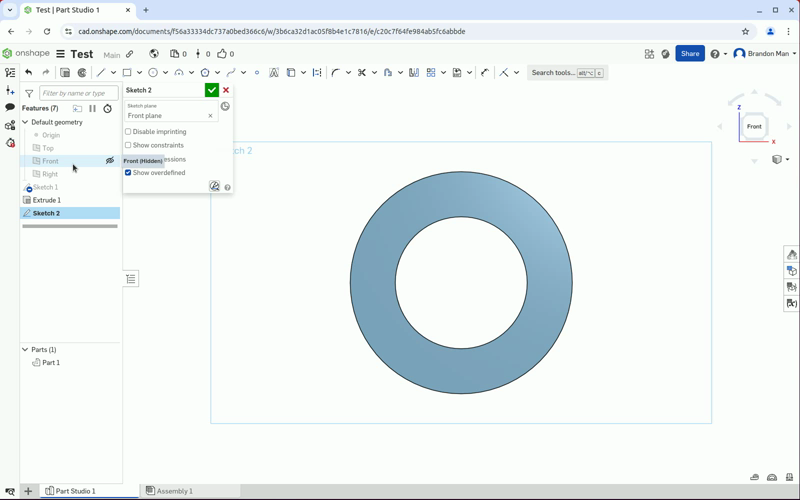
mouse_move(73, 352)
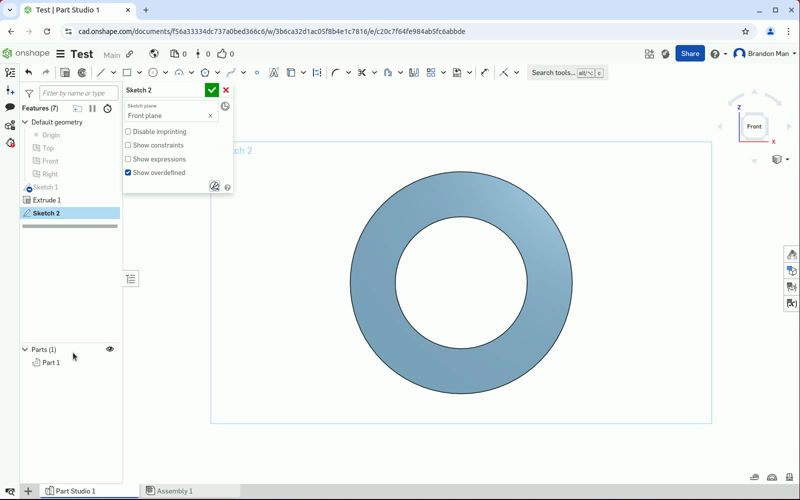
key(y)
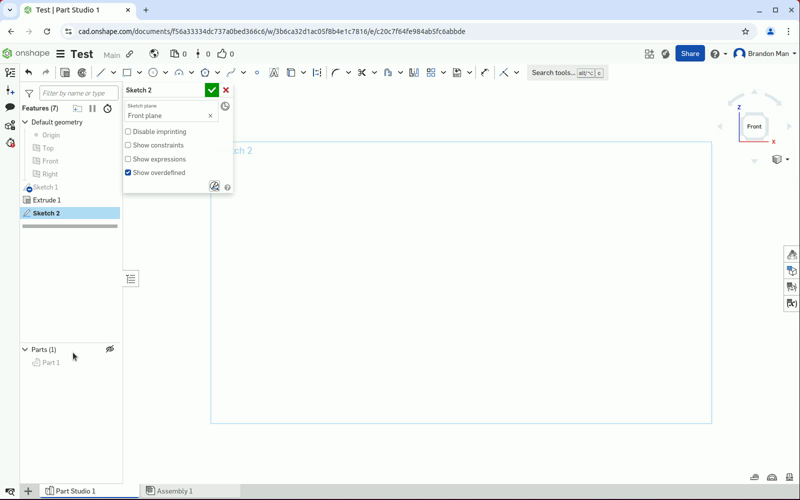
key(c)
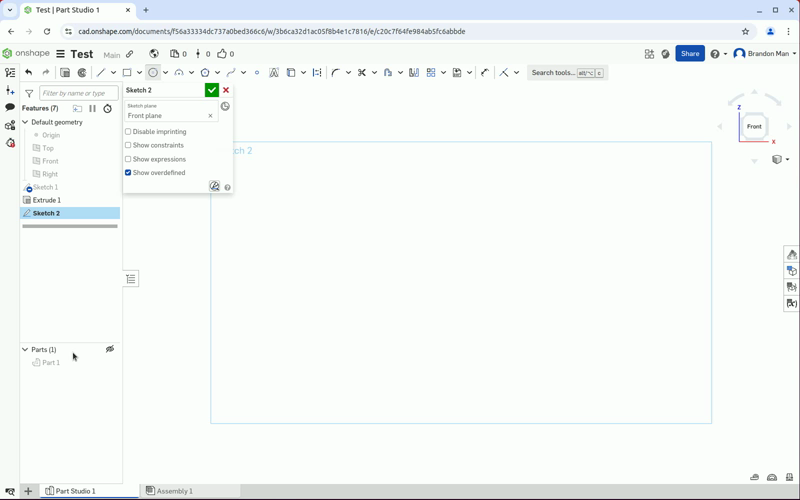
key_down(shift)
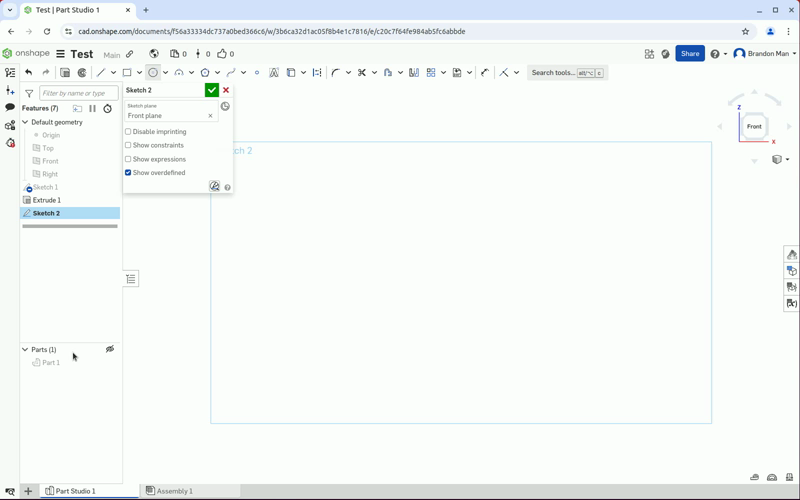
mouse_move(461, 282)
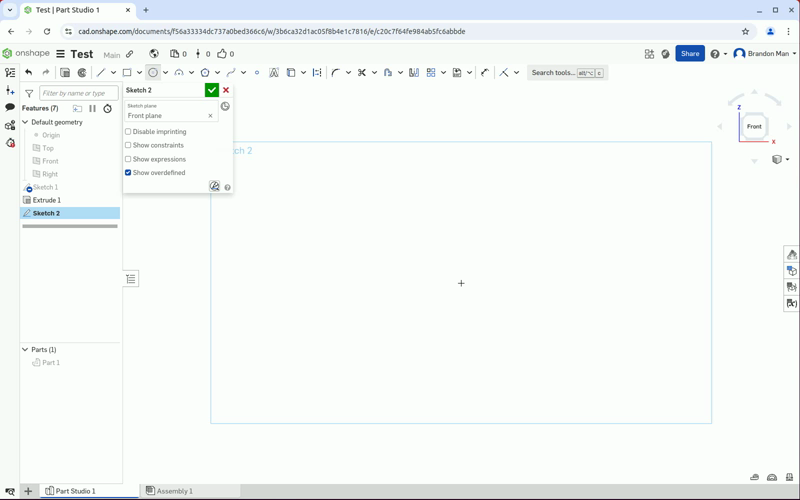
click(461, 282)
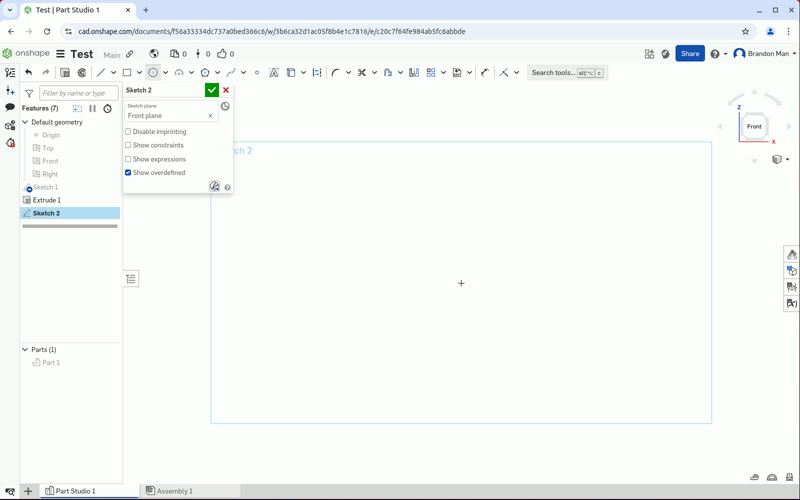
key_up(shift)
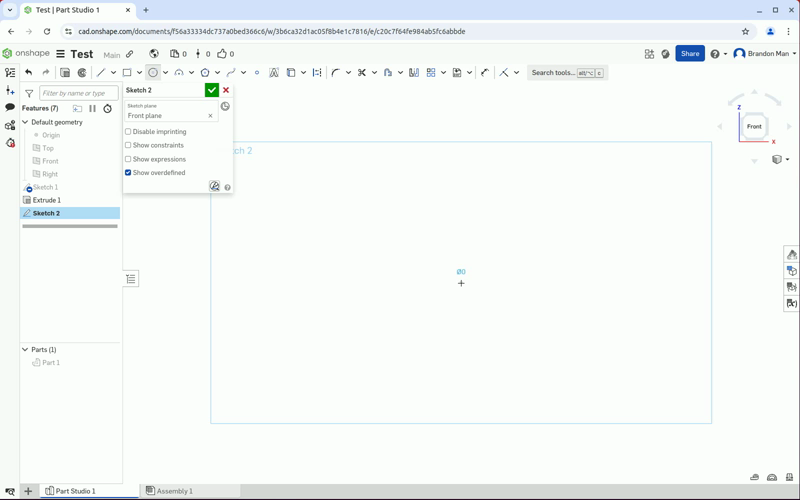
mouse_move(527, 282)
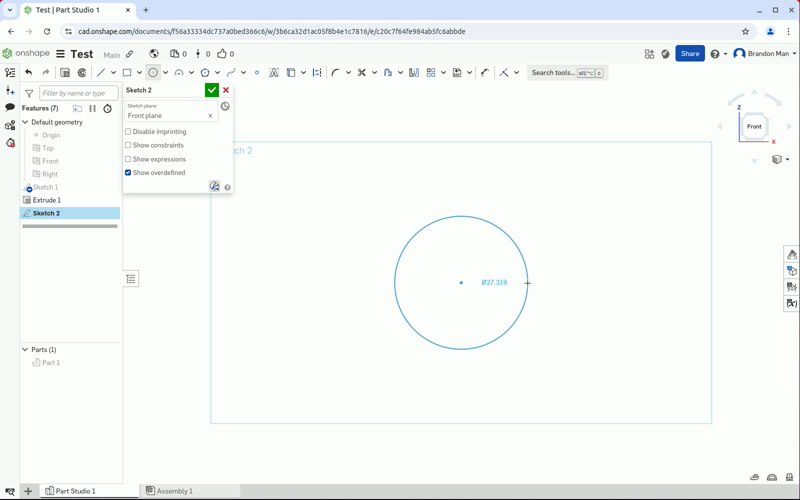
click(527, 282)
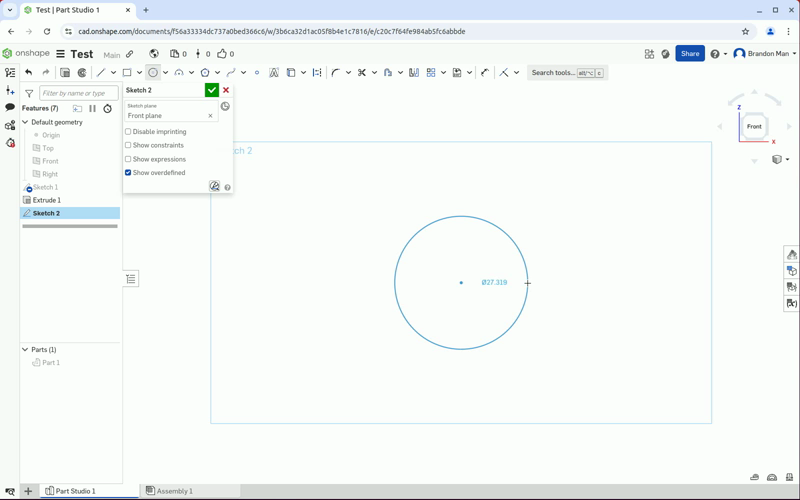
key(esc)
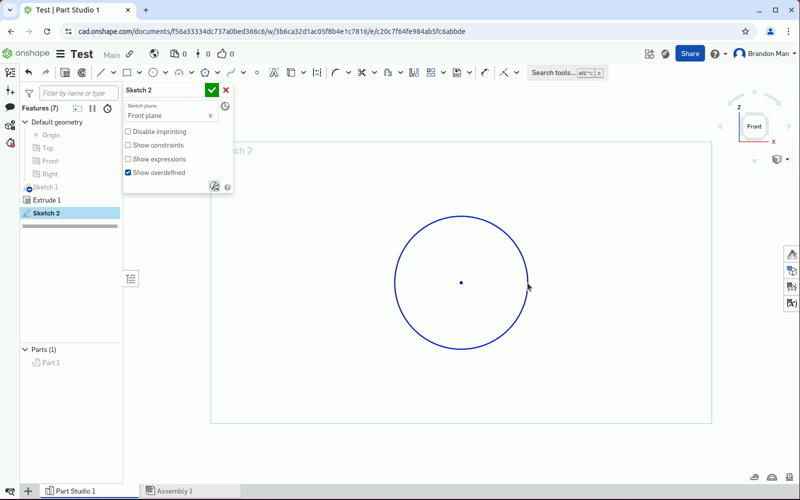
mouse_move(475, 258)
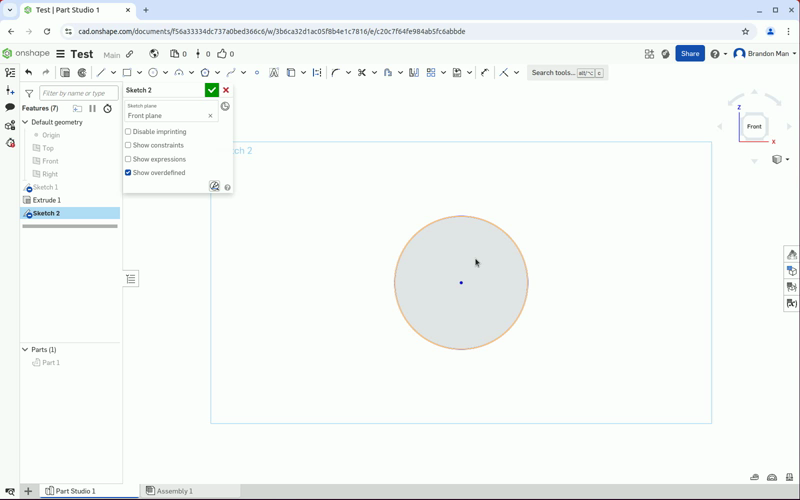
click(475, 258)
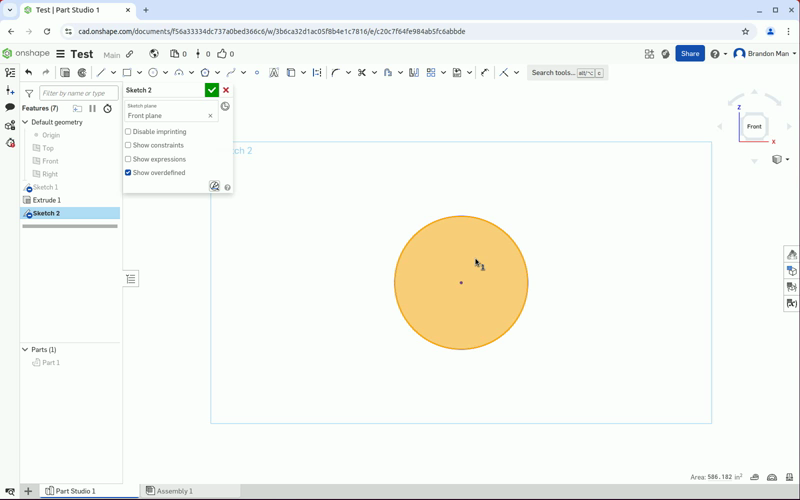
mouse_move(73, 352)
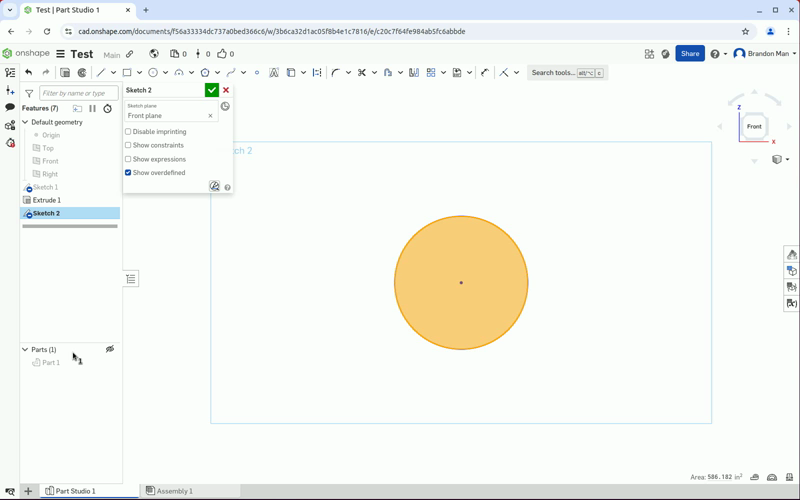
key(shift+y)
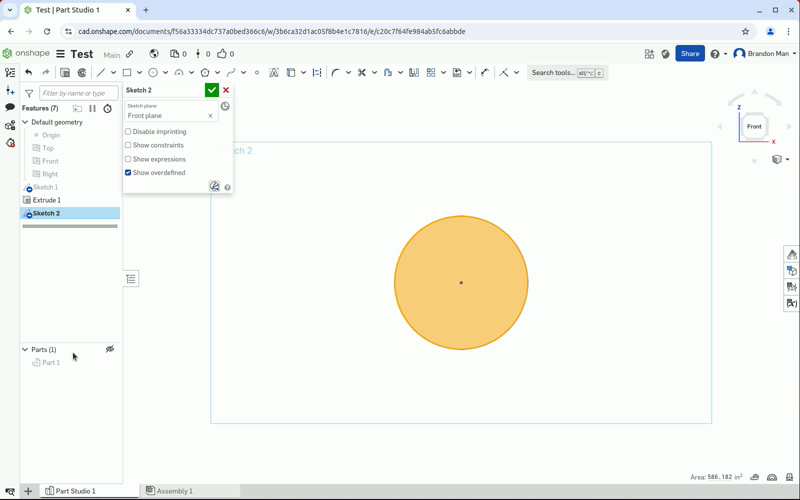
key(shift+e)
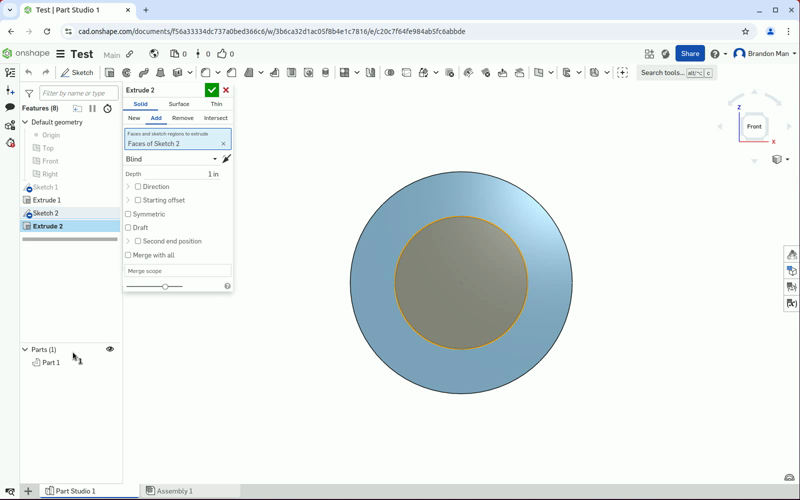
mouse_move(143, 106)
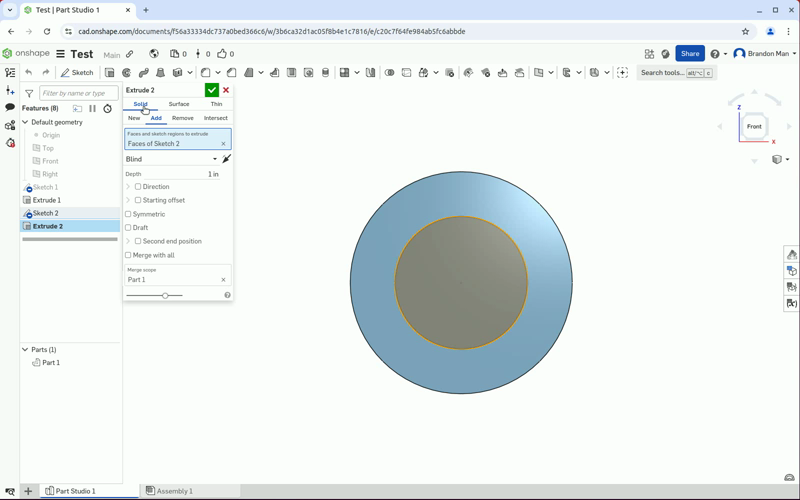
click(143, 106)
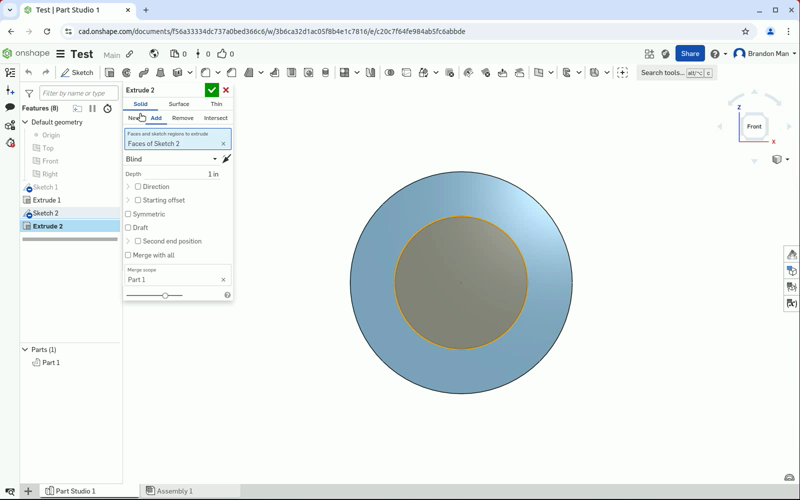
mouse_move(137, 120)
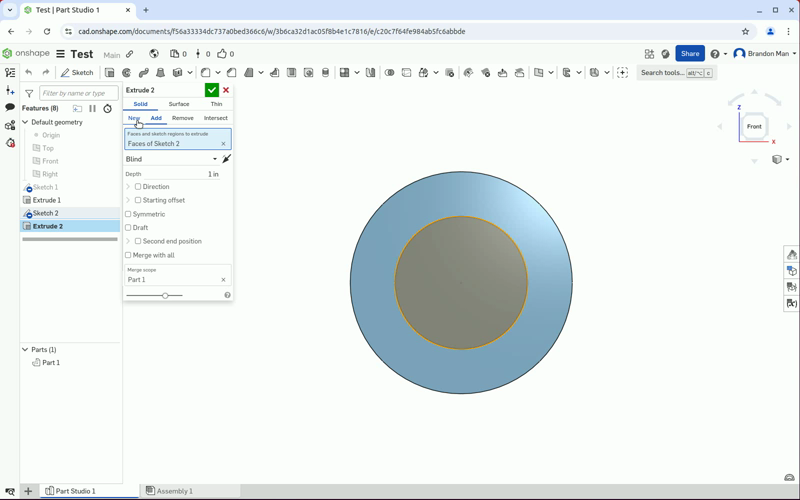
click(137, 120)
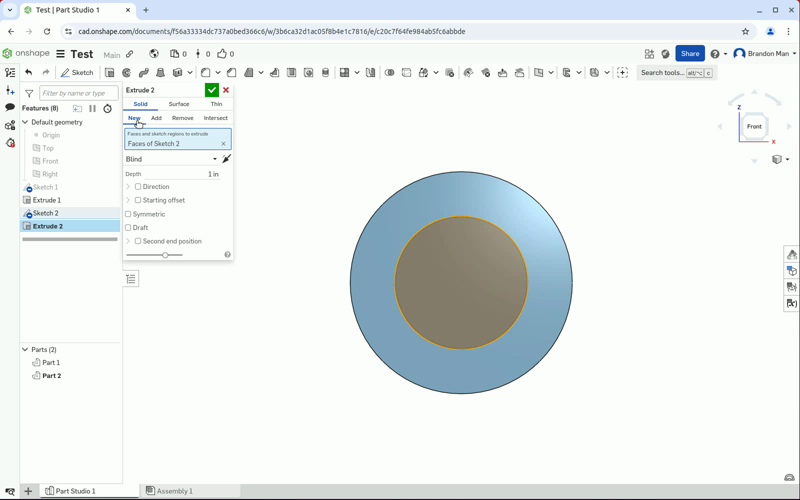
key(tab, 4)
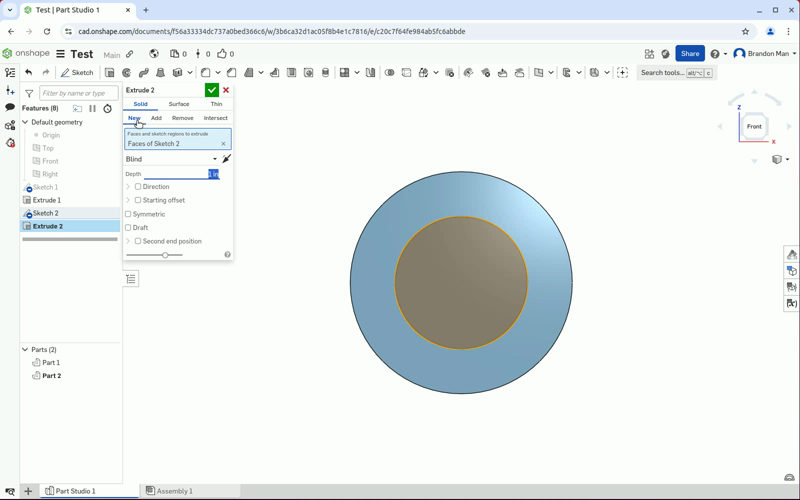
text(5.296)
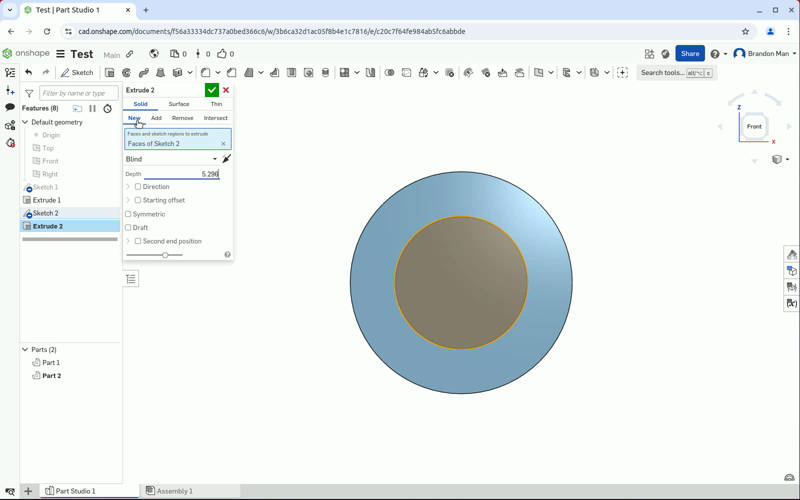
key(enter)
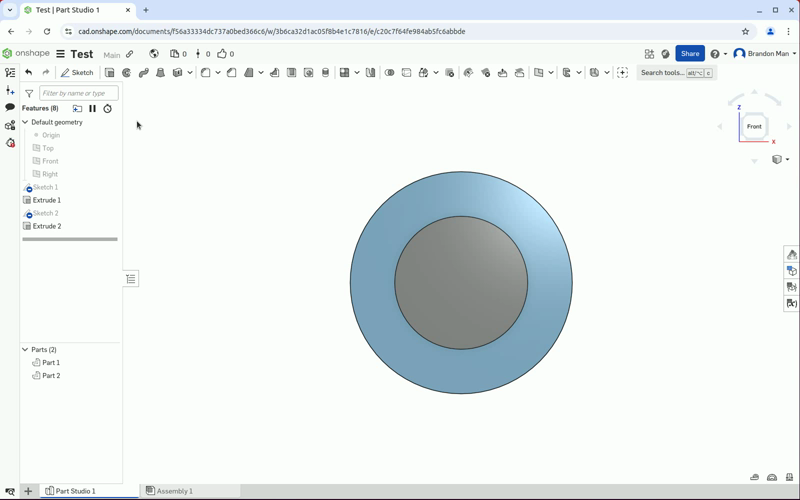
key(shift+h)
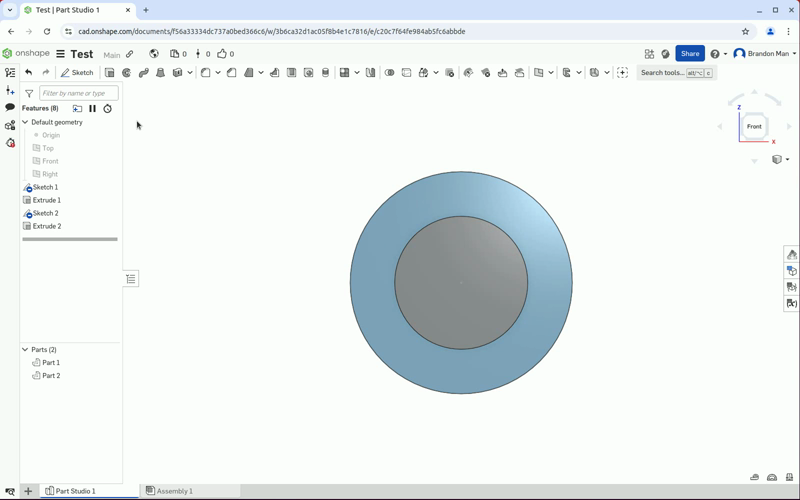
key(shift+h)
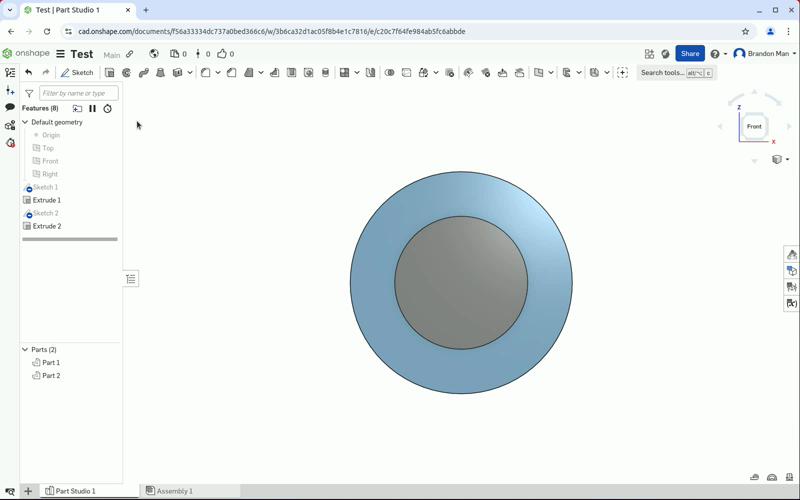
mouse_move(73, 189)
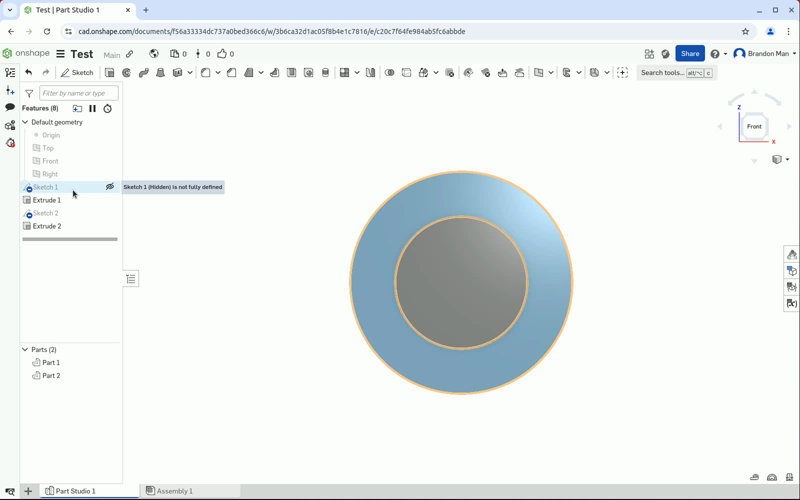
click(73, 189)
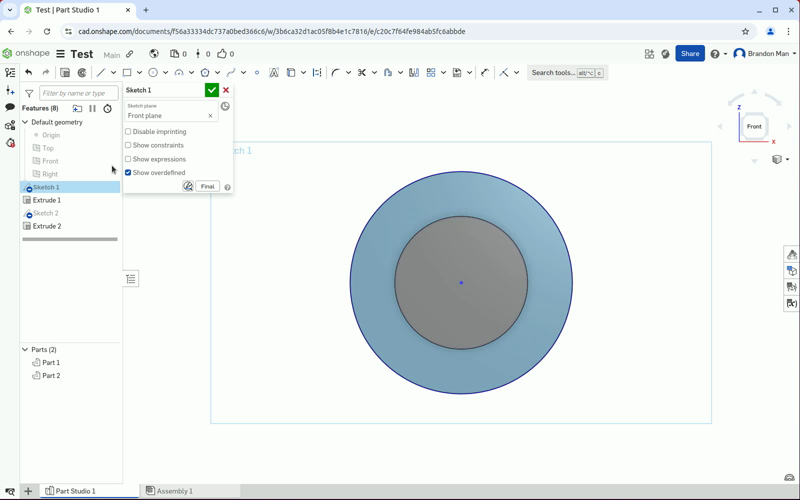
mouse_move(229, 92)
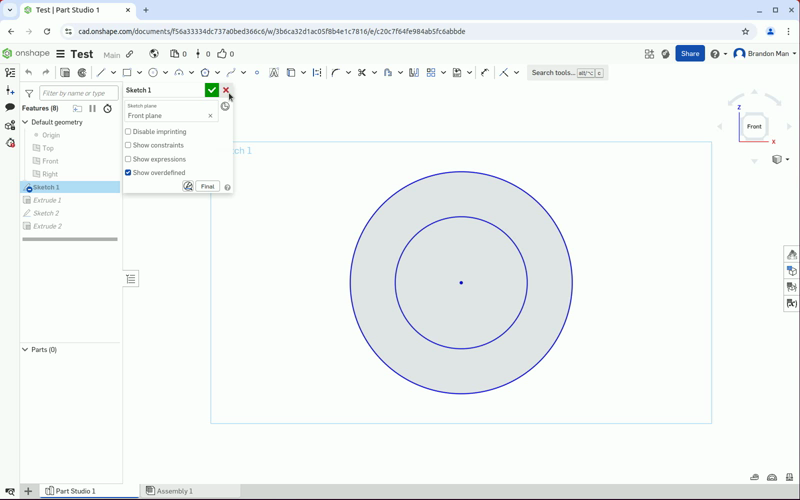
click(229, 92)
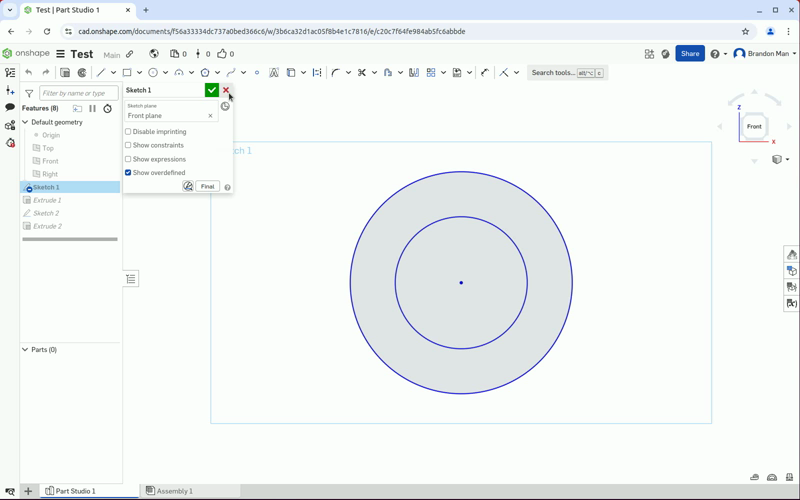
key(shift+s)
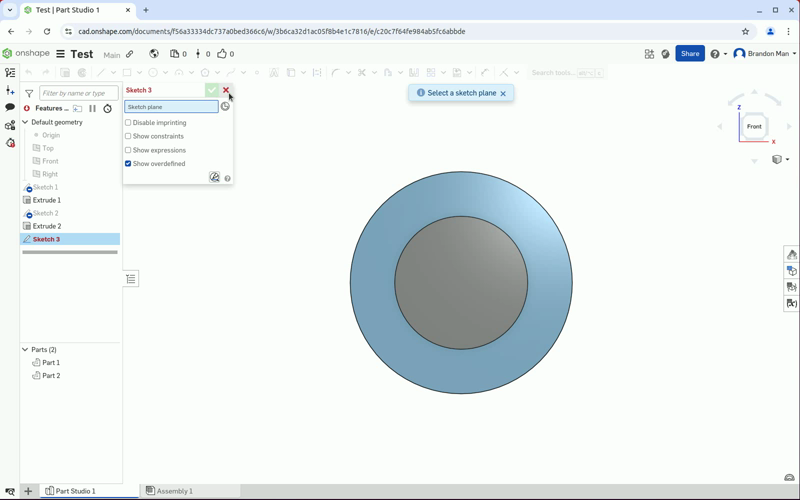
mouse_move(73, 163)
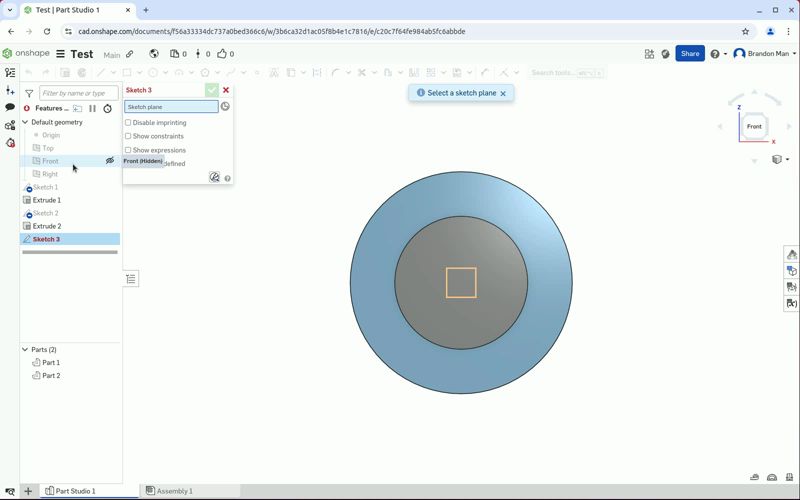
click(73, 163)
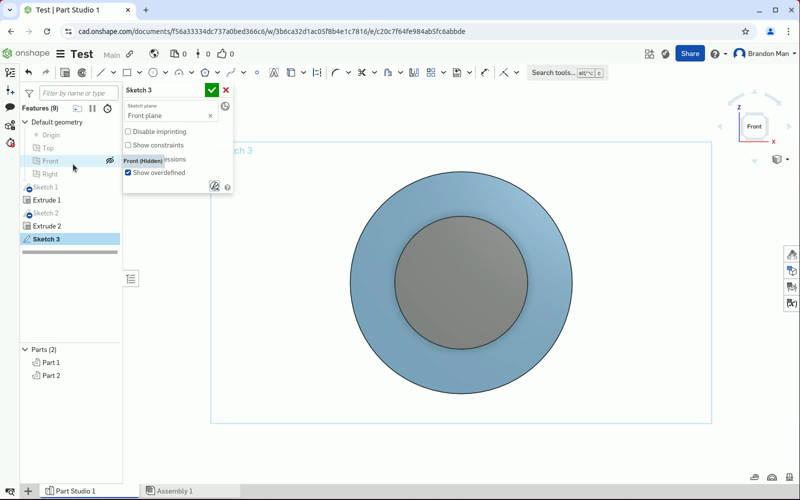
mouse_move(73, 352)
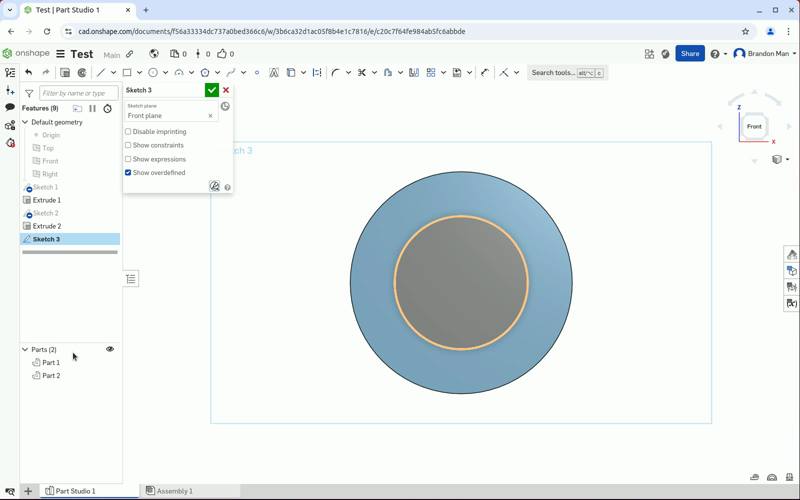
key(y)
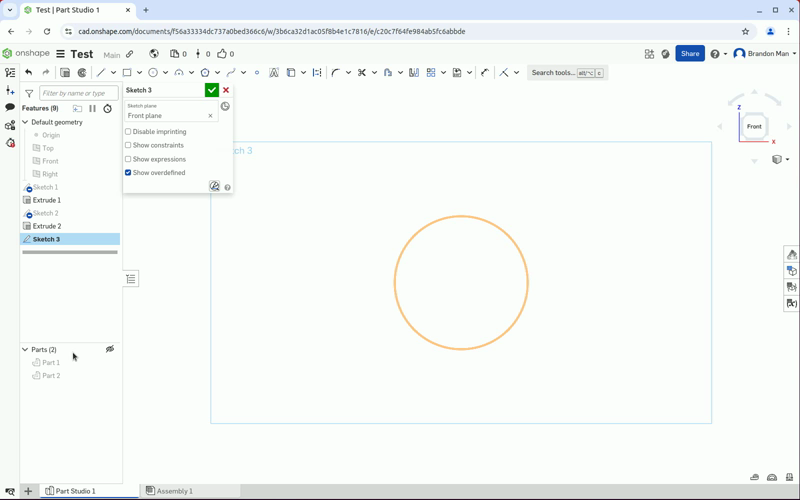
key(c)
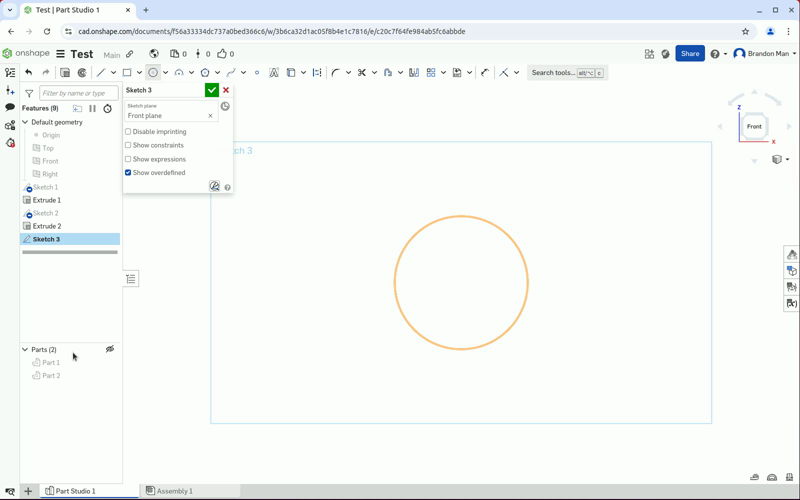
key_down(shift)
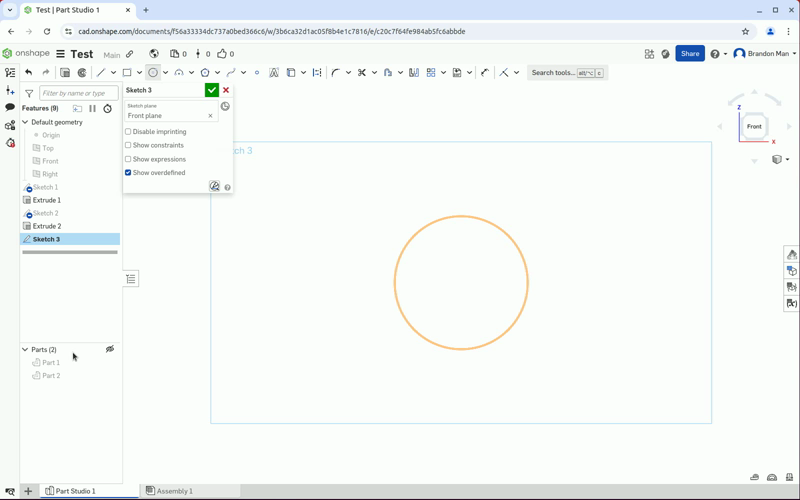
mouse_move(461, 282)
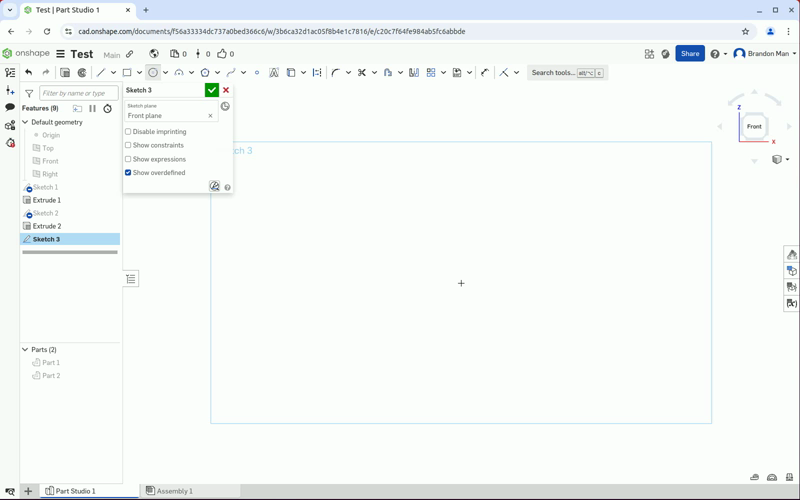
click(461, 282)
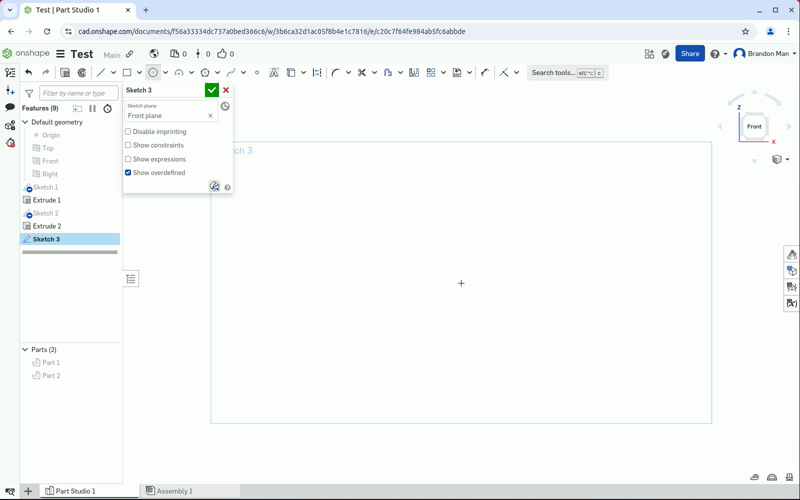
key_up(shift)
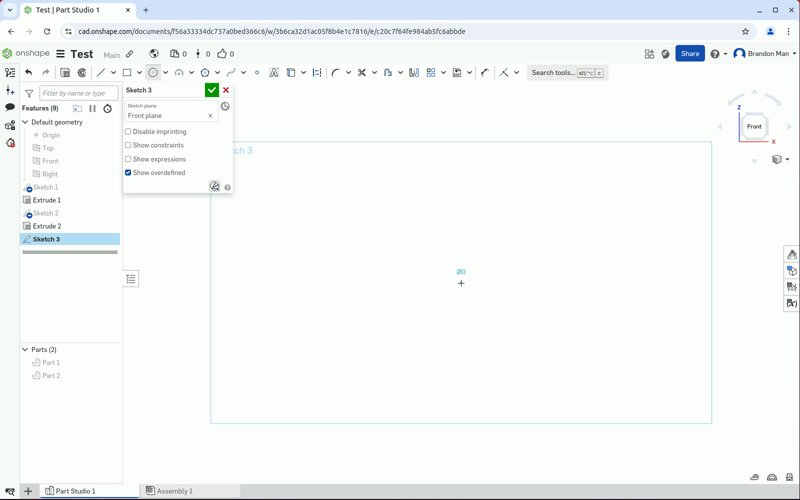
mouse_move(572, 282)
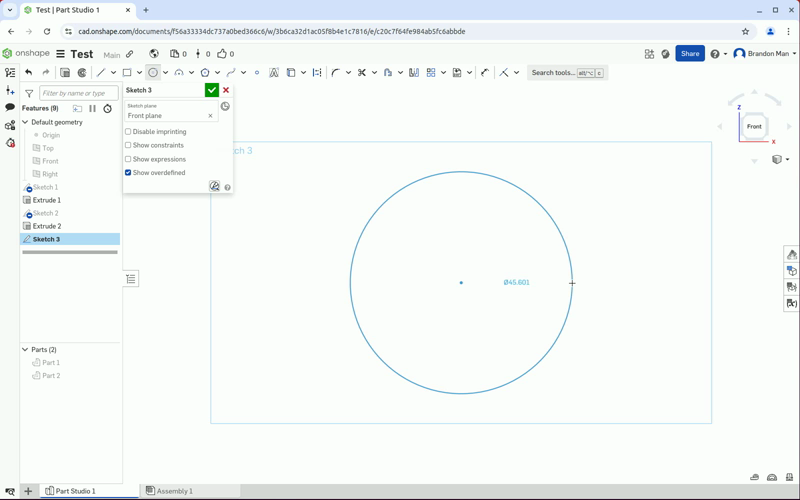
click(572, 282)
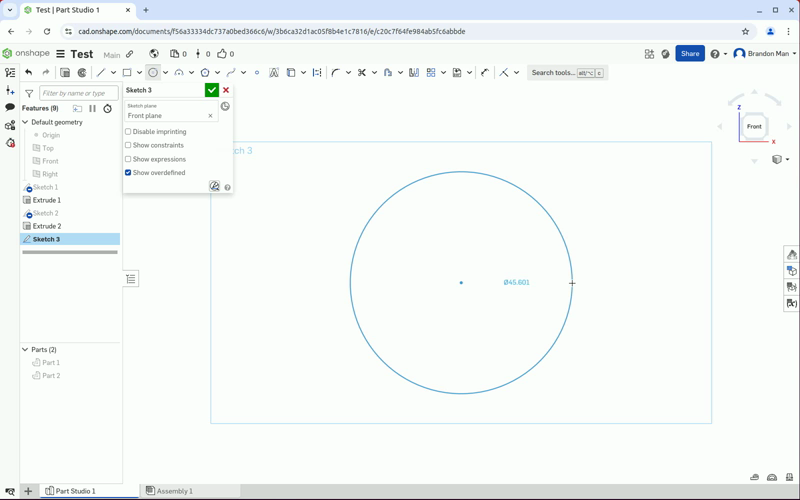
key(esc)
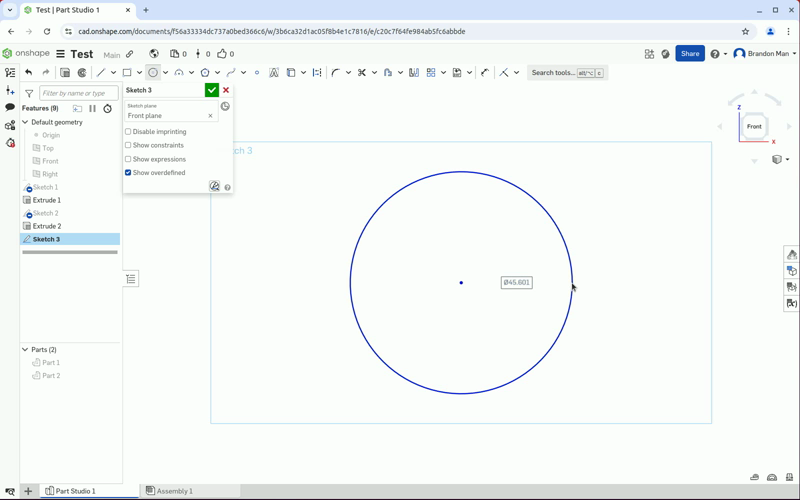
key(c)
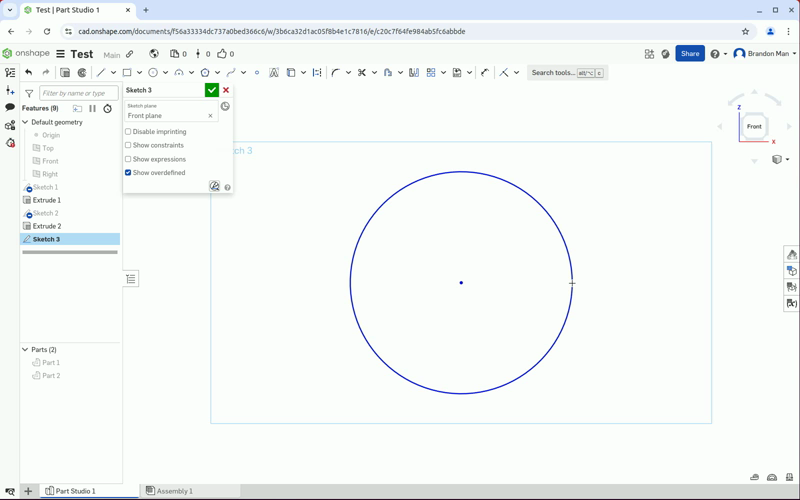
key_down(shift)
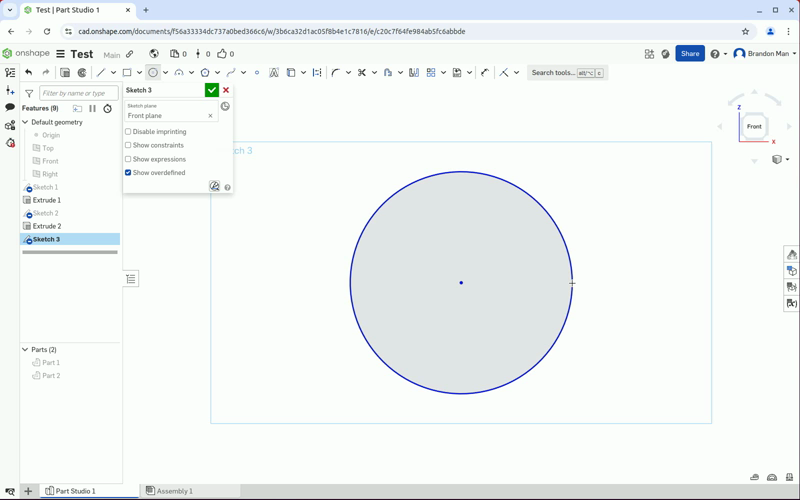
mouse_move(461, 282)
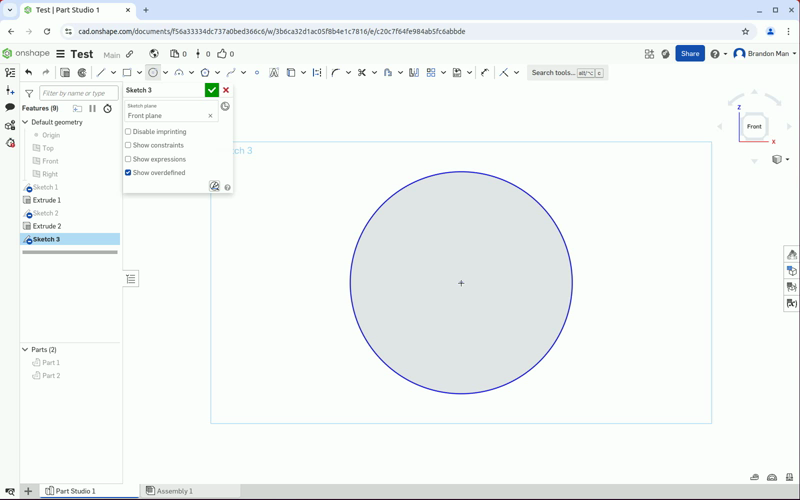
click(461, 282)
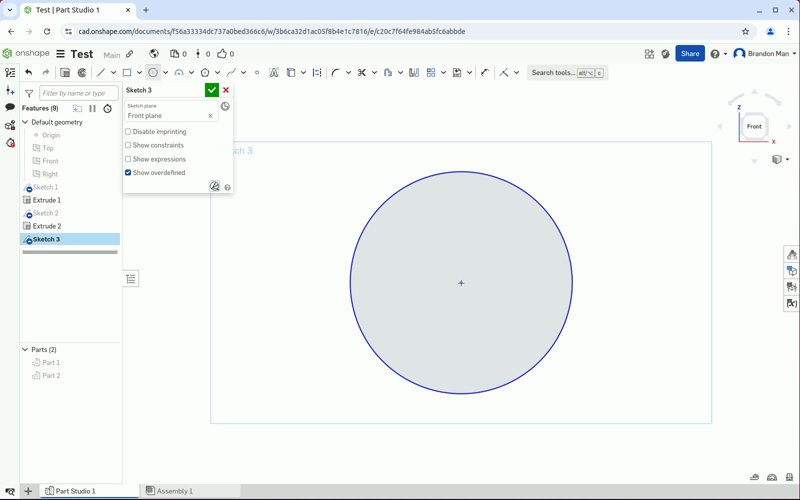
key_up(shift)
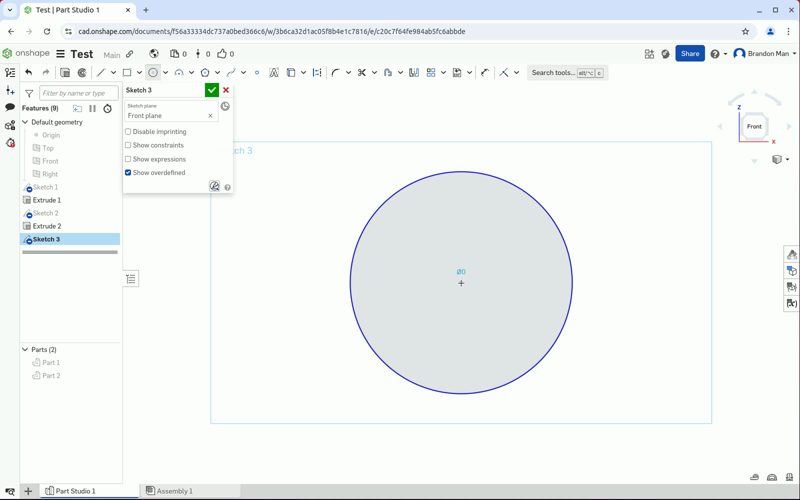
mouse_move(527, 282)
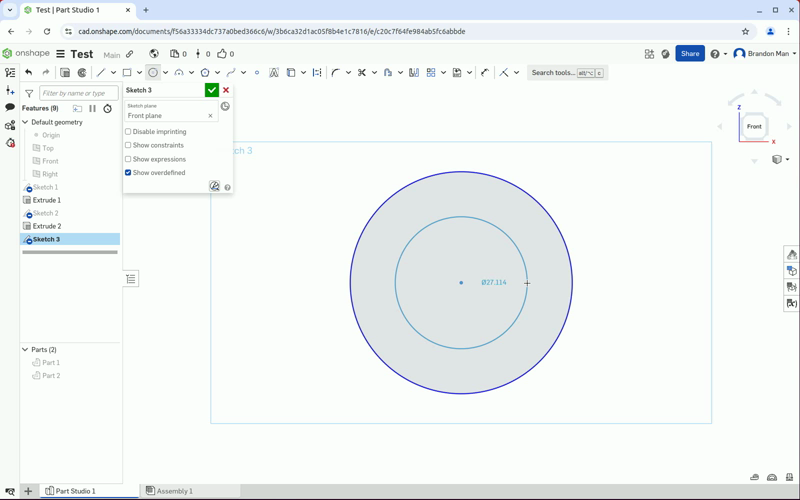
click(527, 282)
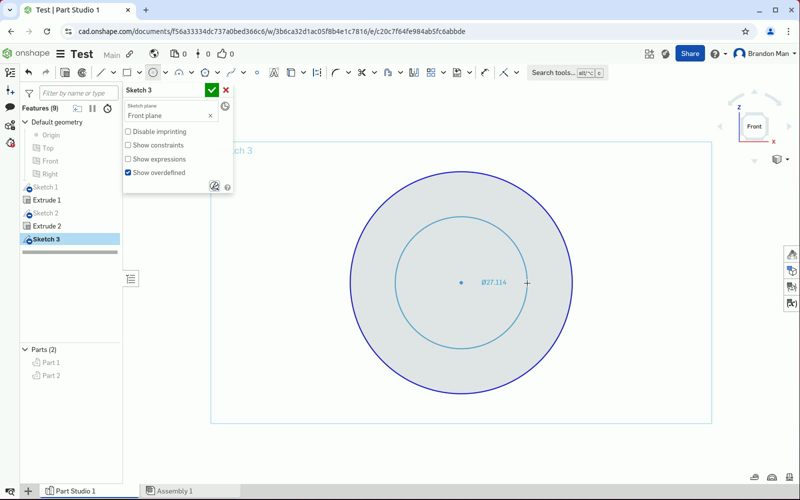
key(esc)
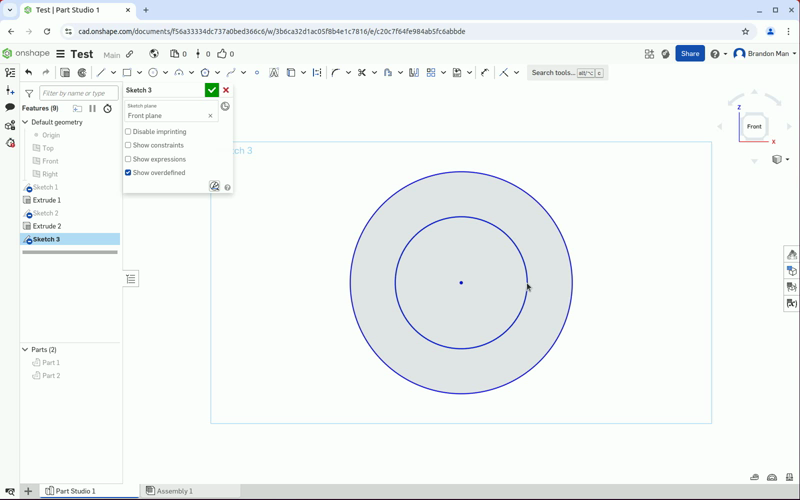
mouse_move(482, 363)
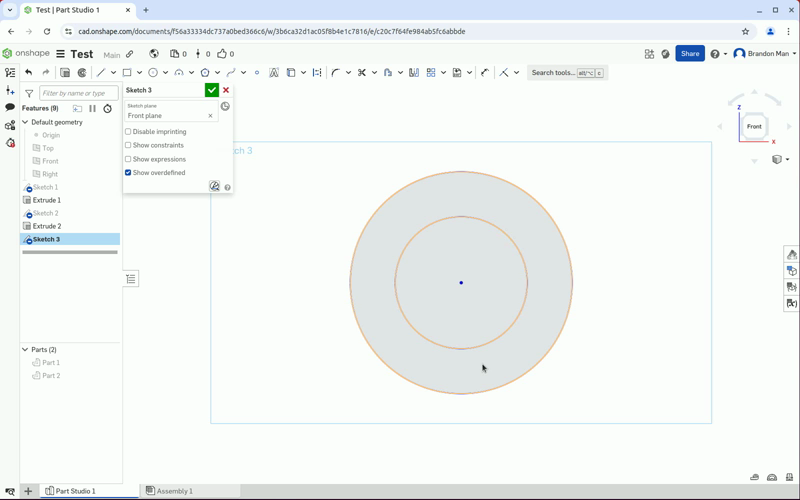
click(482, 363)
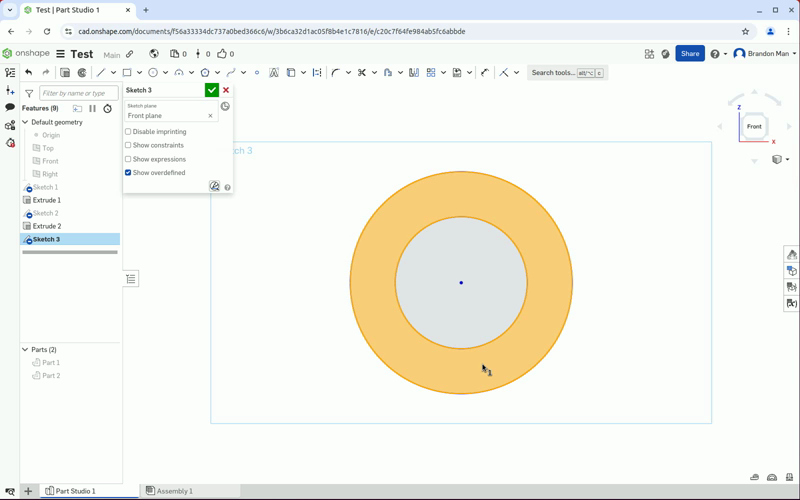
mouse_move(73, 352)
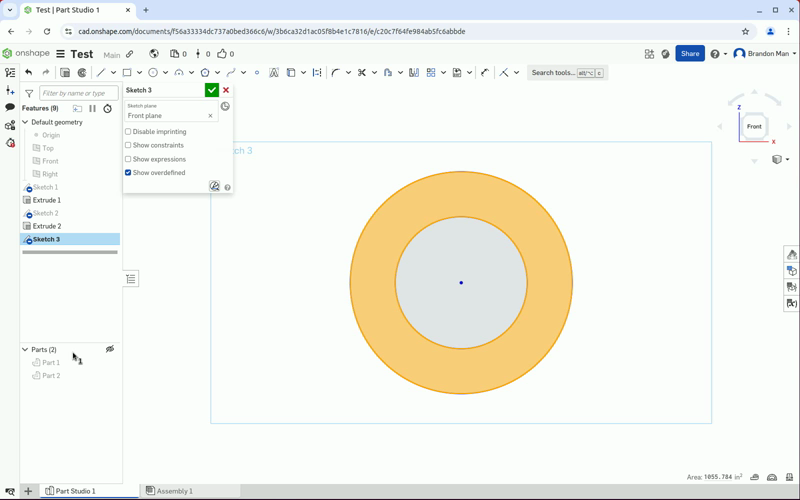
key(shift+y)
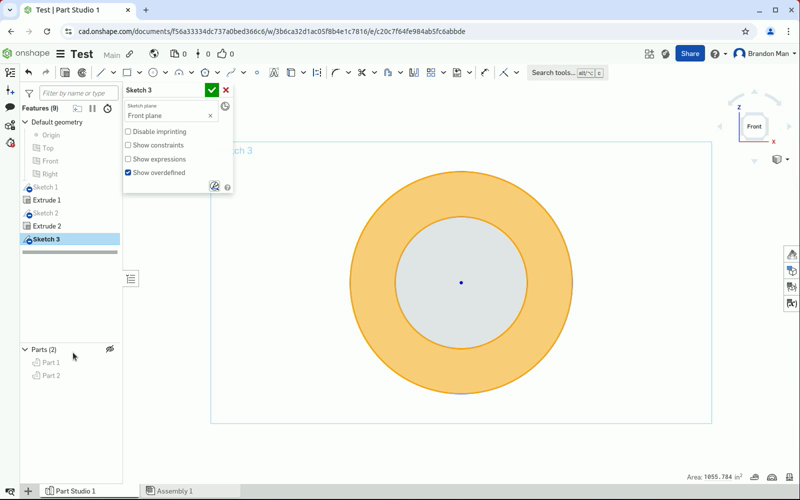
key(shift+e)
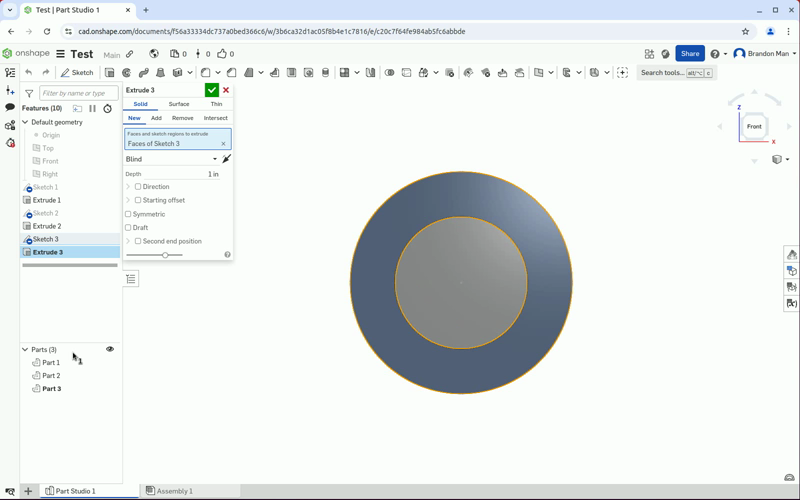
mouse_move(143, 106)
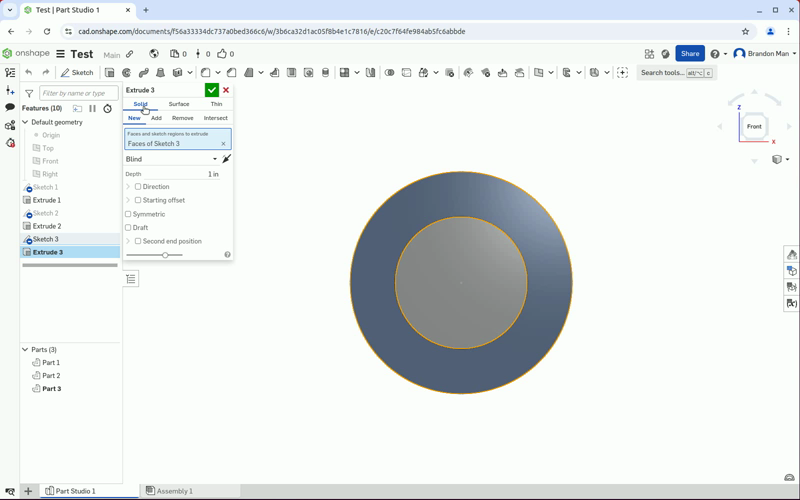
click(143, 106)
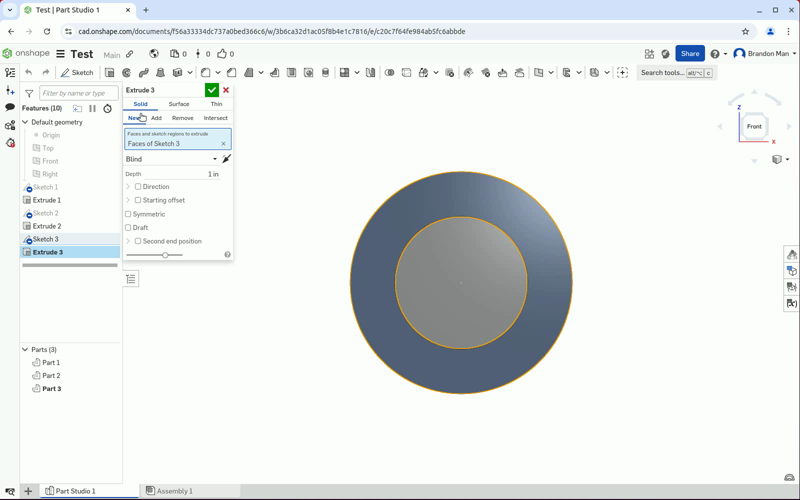
mouse_move(137, 120)
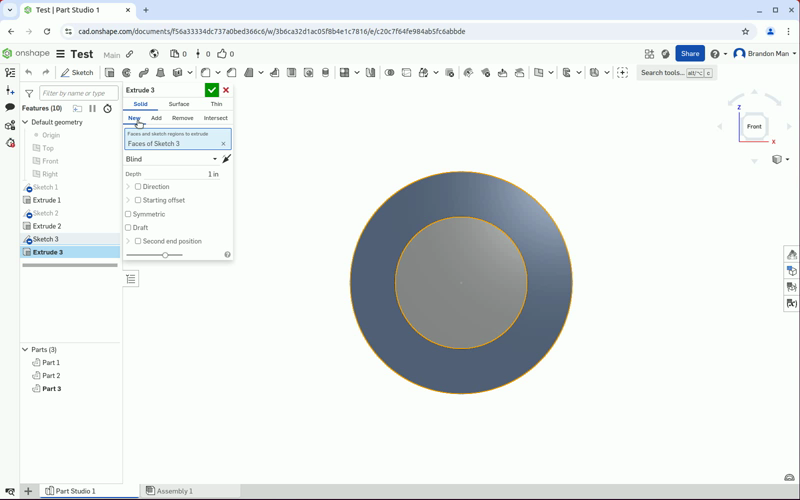
click(137, 120)
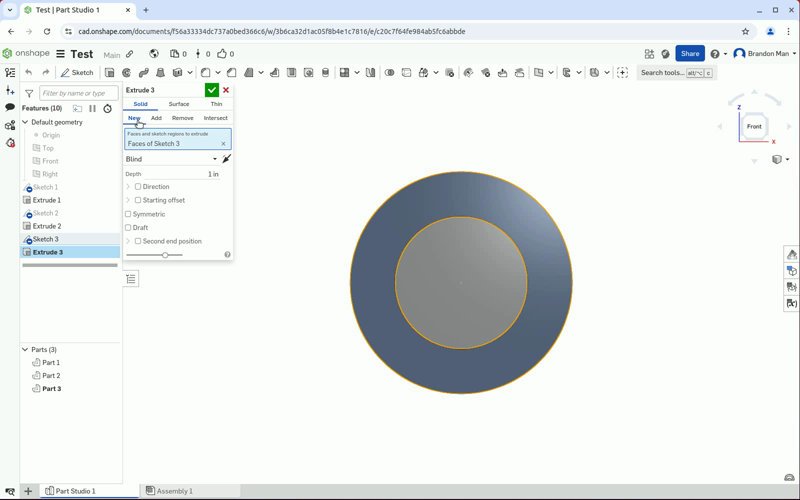
key(tab, 4)
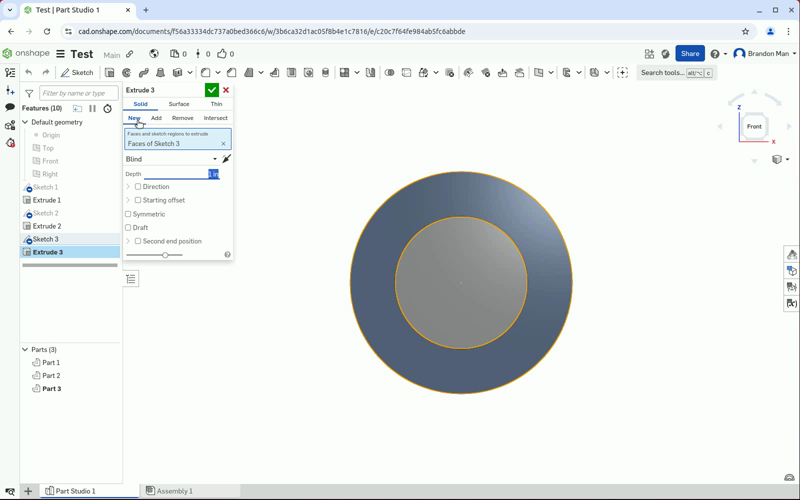
text(-7.703)
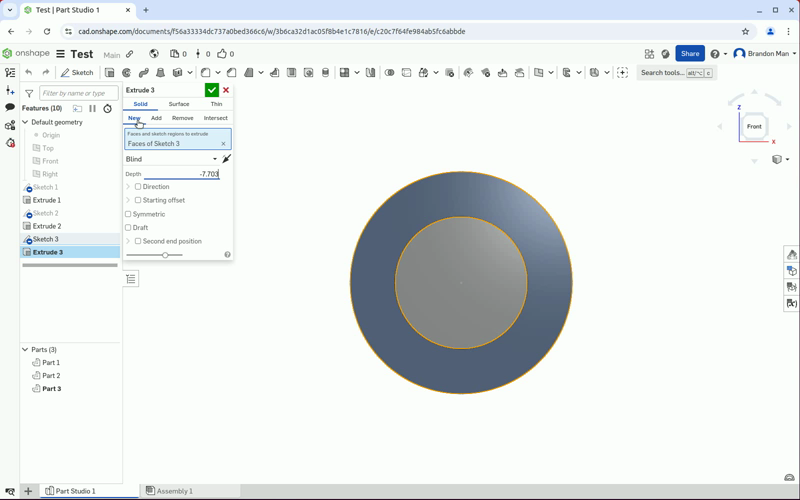
key(enter)
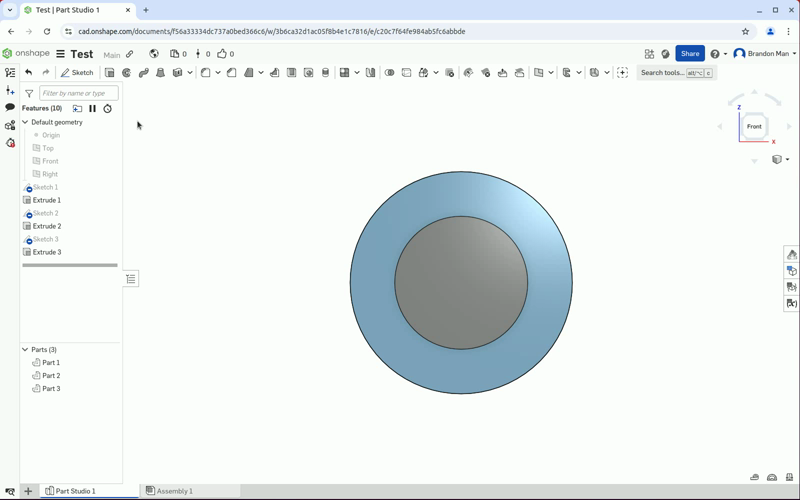
key(shift+h)
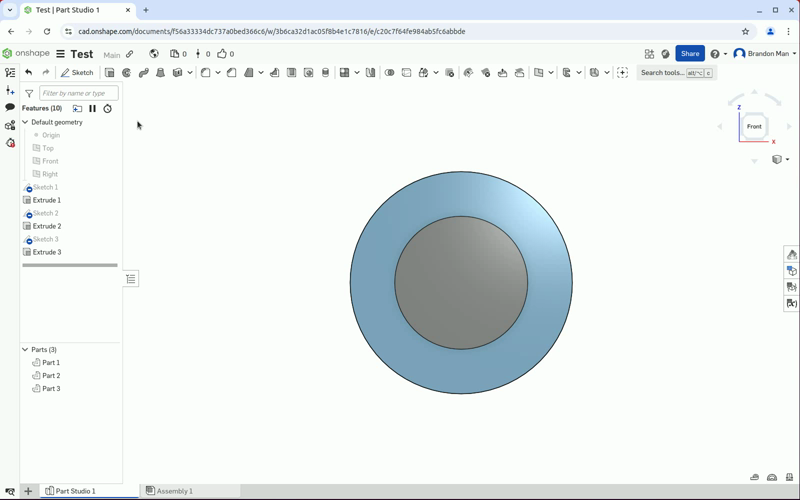
key(shift+h)
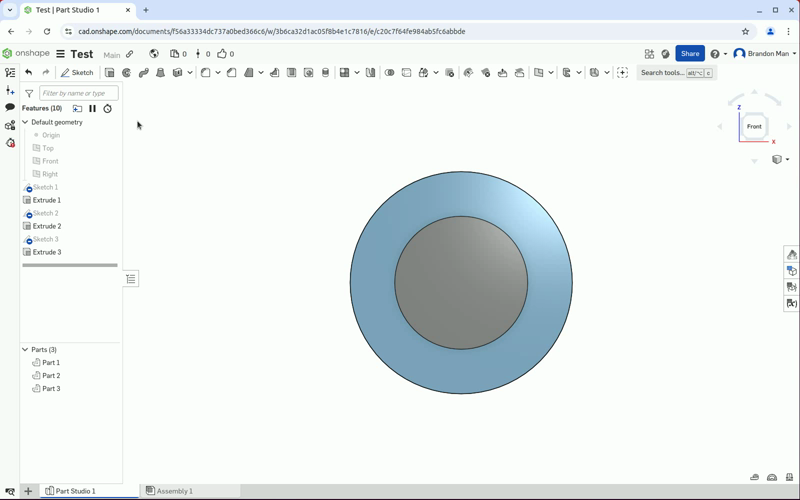
mouse_move(73, 189)
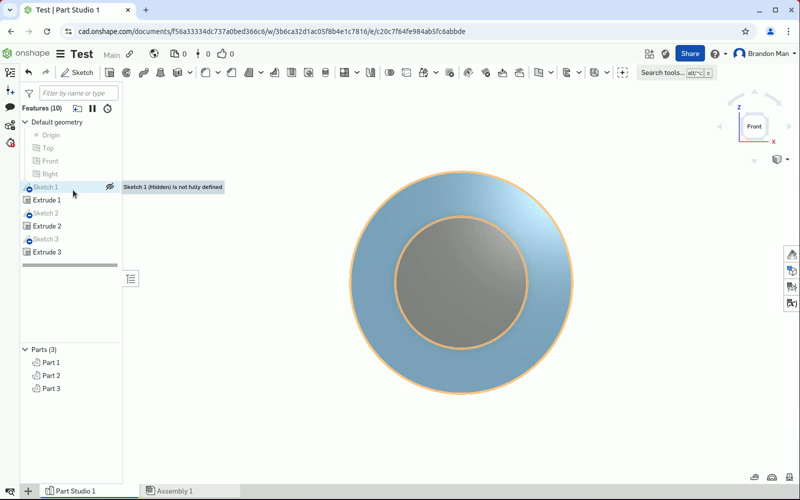
click(73, 189)
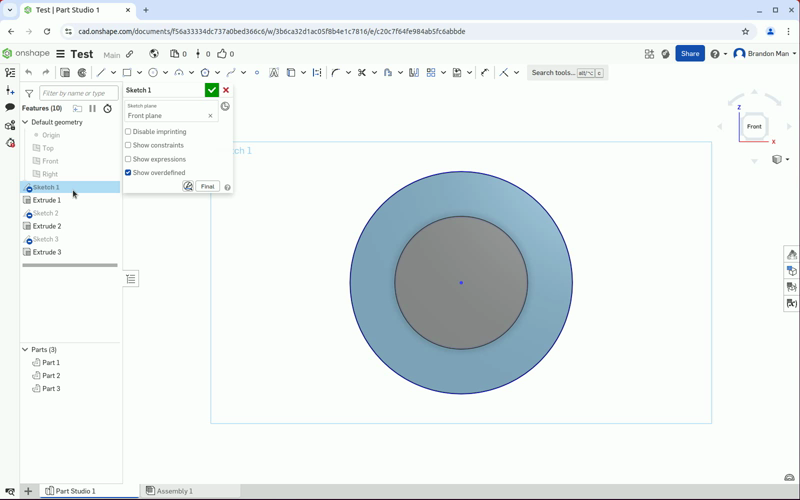
mouse_move(229, 92)
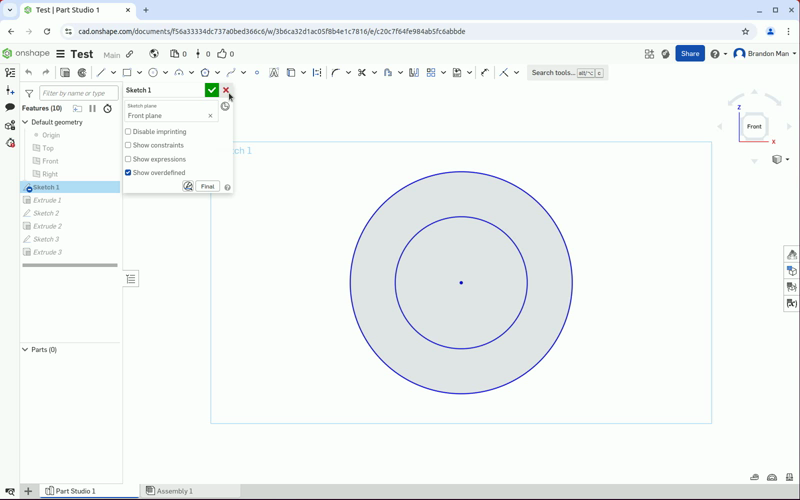
click(229, 92)
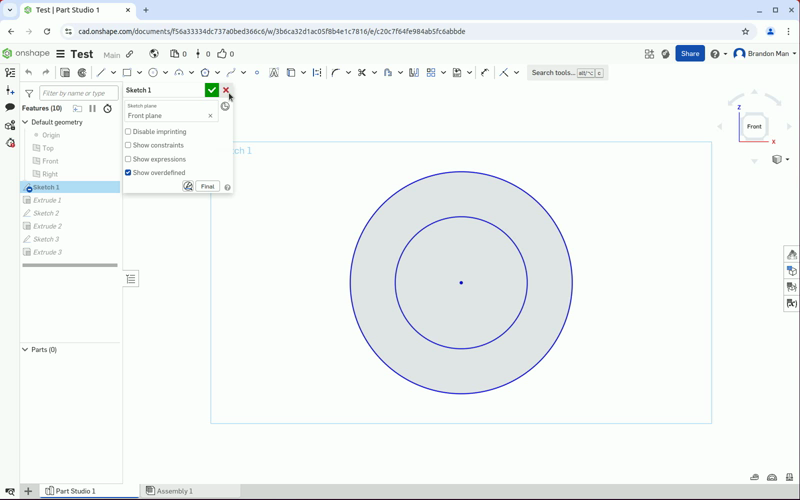
key(shift+s)
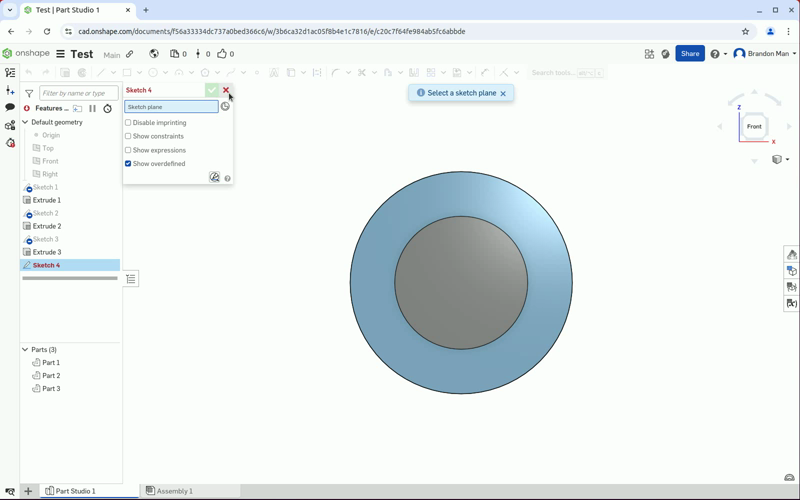
mouse_move(73, 163)
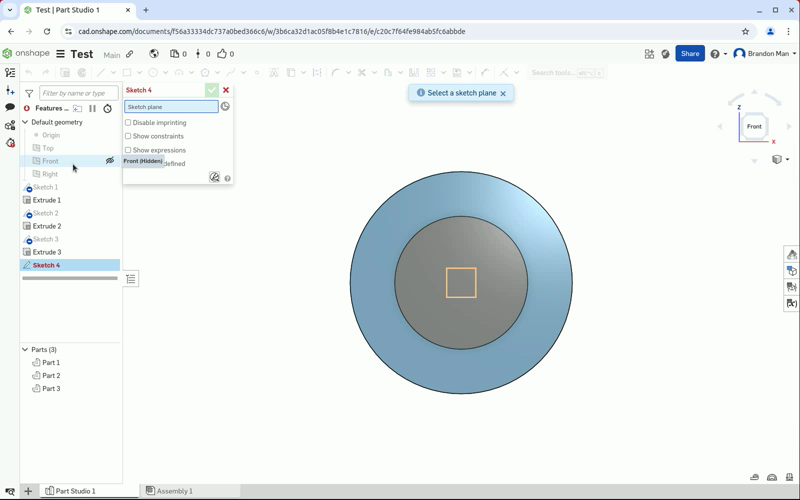
click(73, 163)
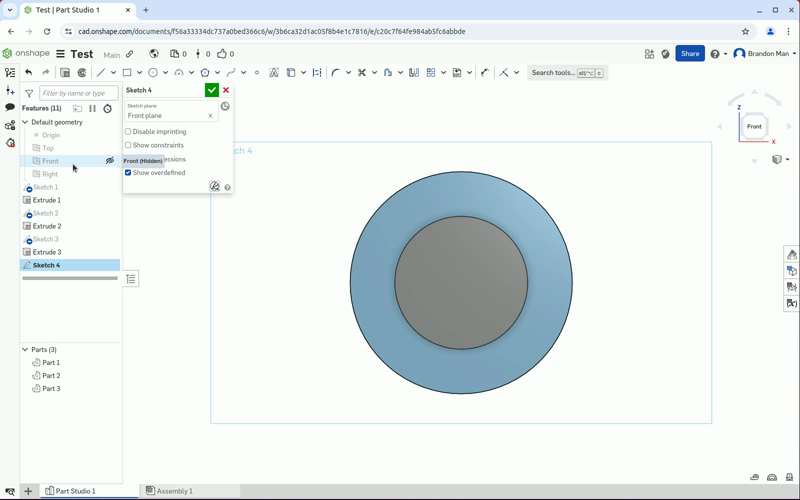
mouse_move(73, 352)
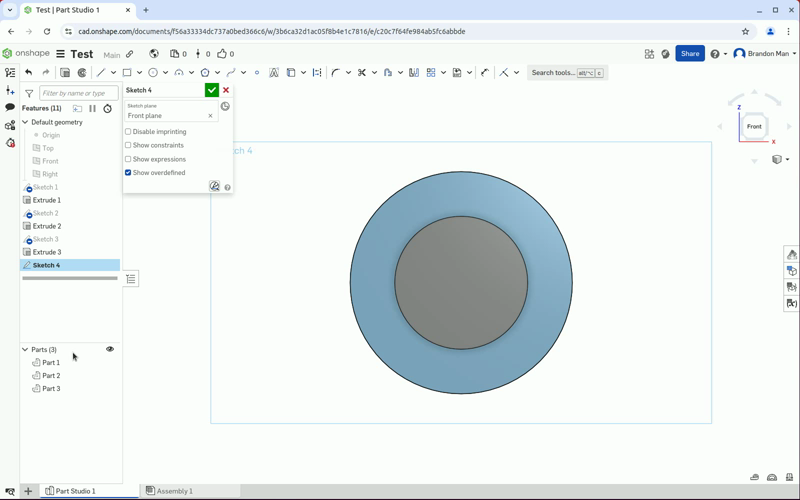
key(y)
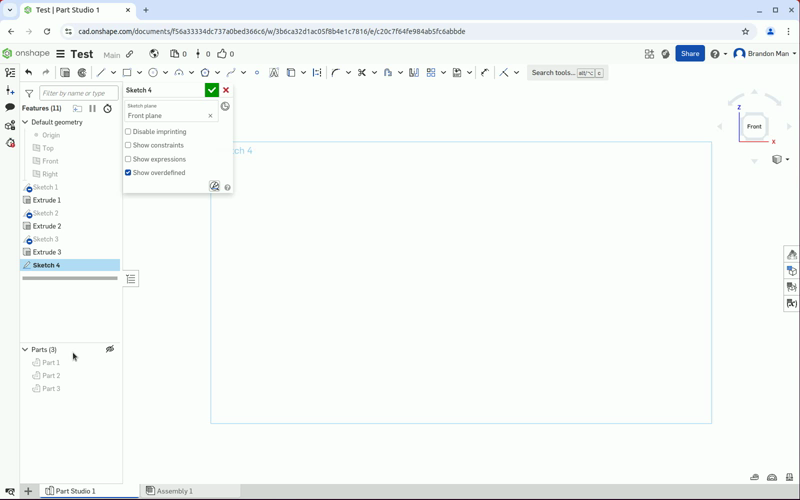
key(c)
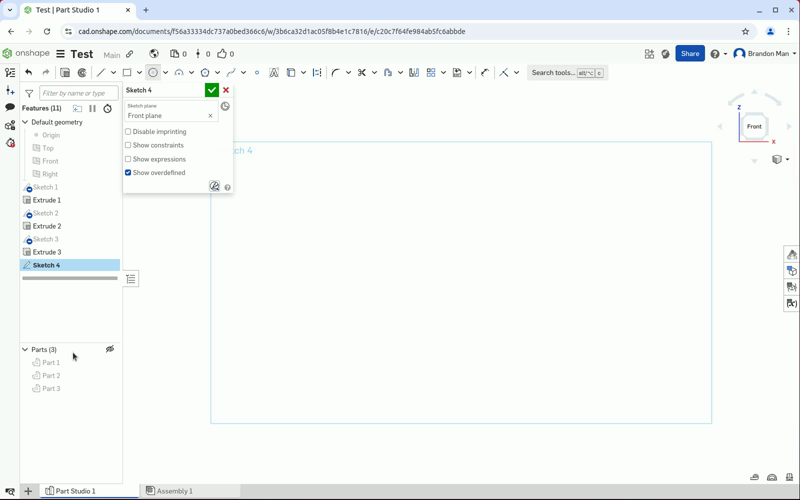
key_down(shift)
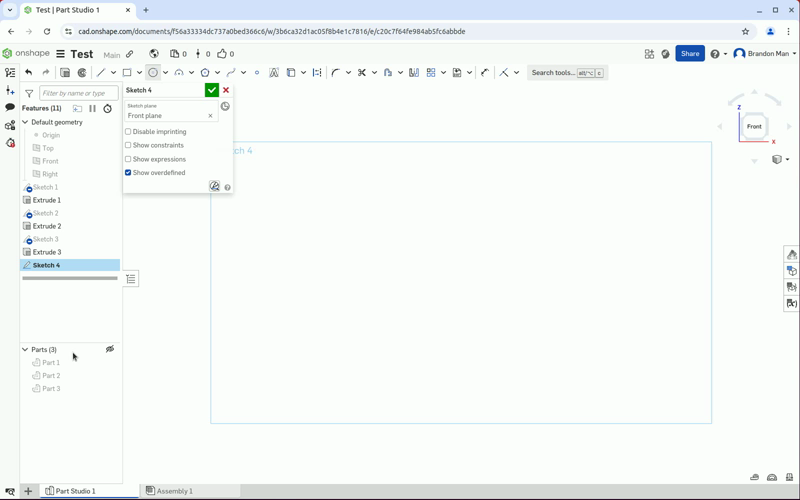
mouse_move(461, 282)
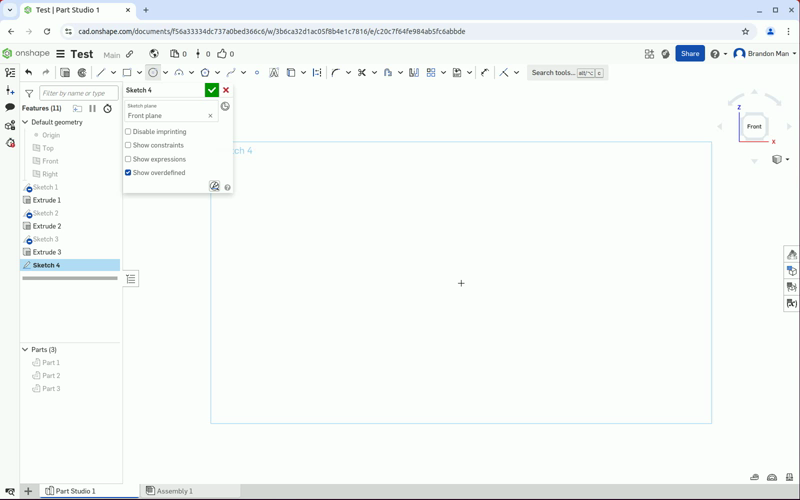
click(461, 282)
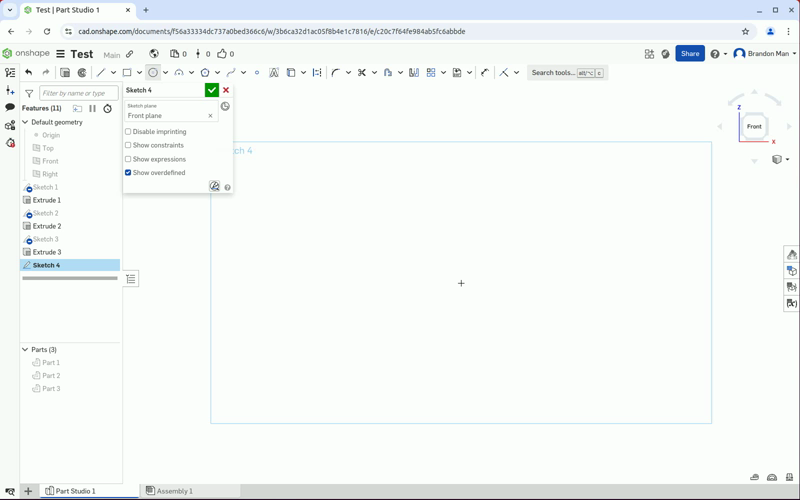
key_up(shift)
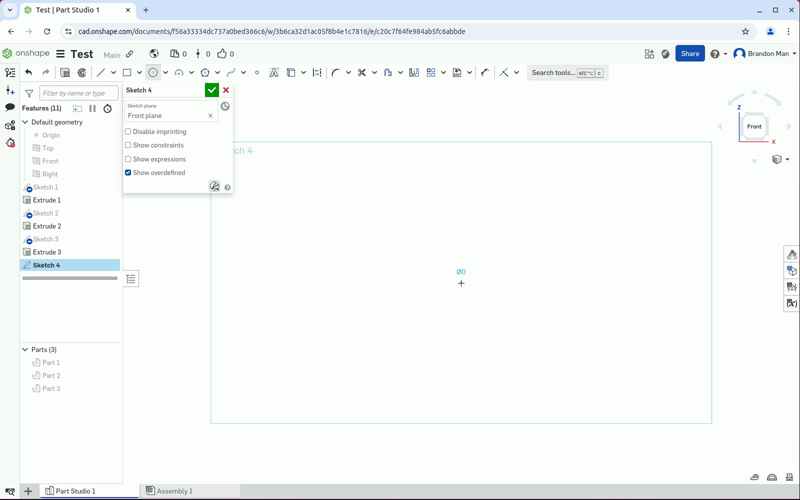
mouse_move(527, 282)
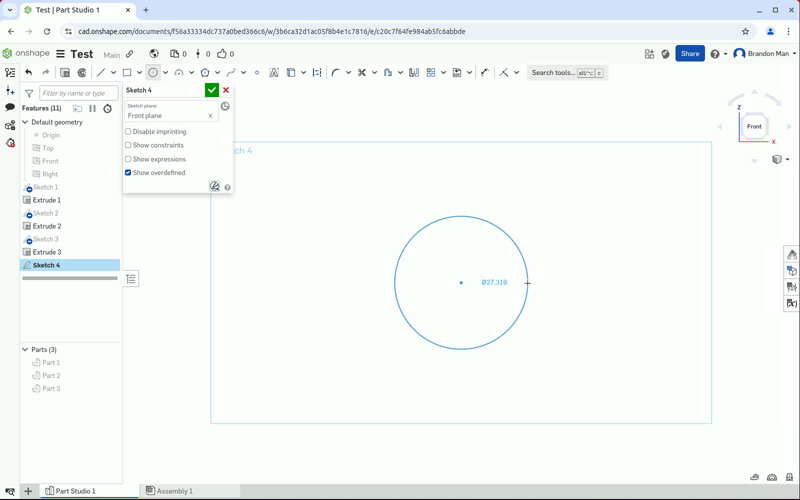
click(527, 282)
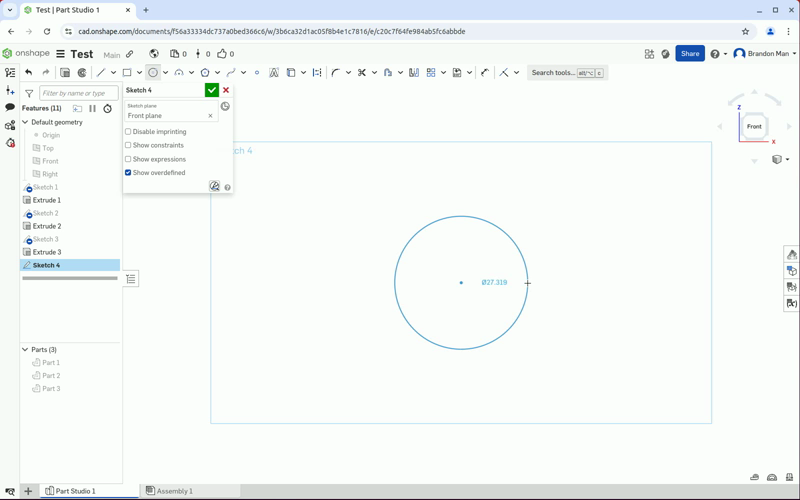
key(esc)
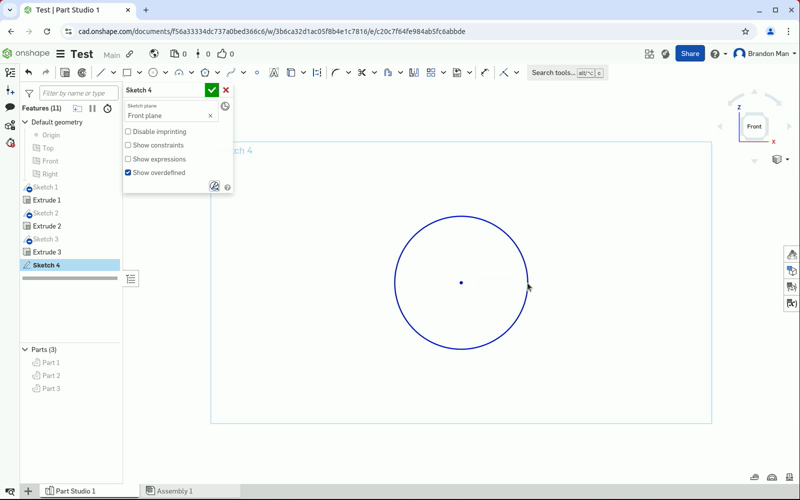
mouse_move(485, 302)
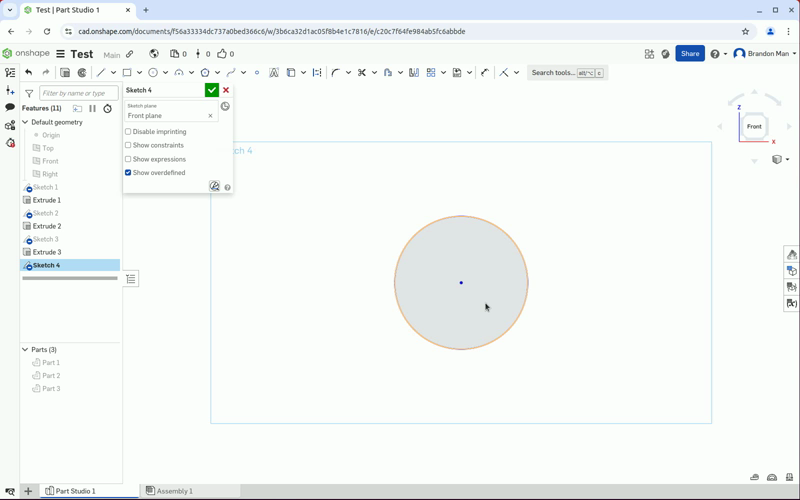
click(485, 302)
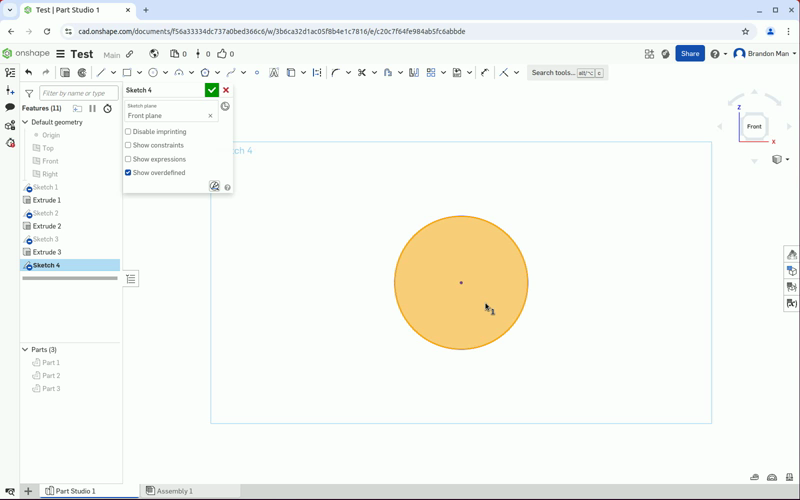
mouse_move(73, 352)
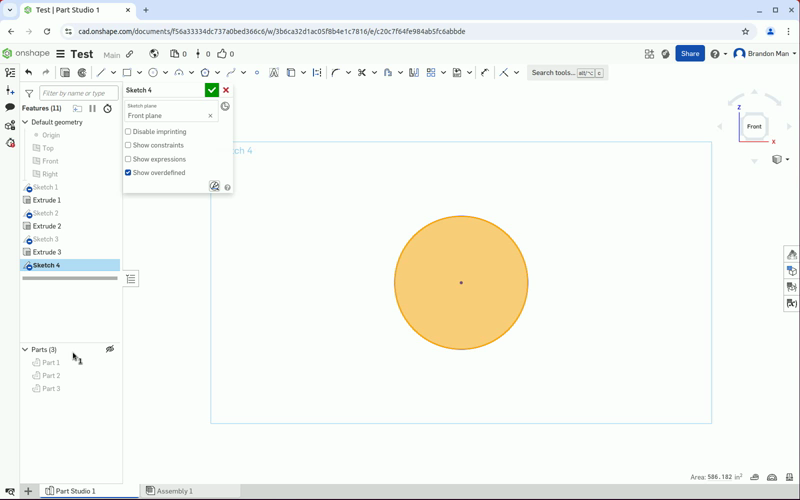
key(shift+y)
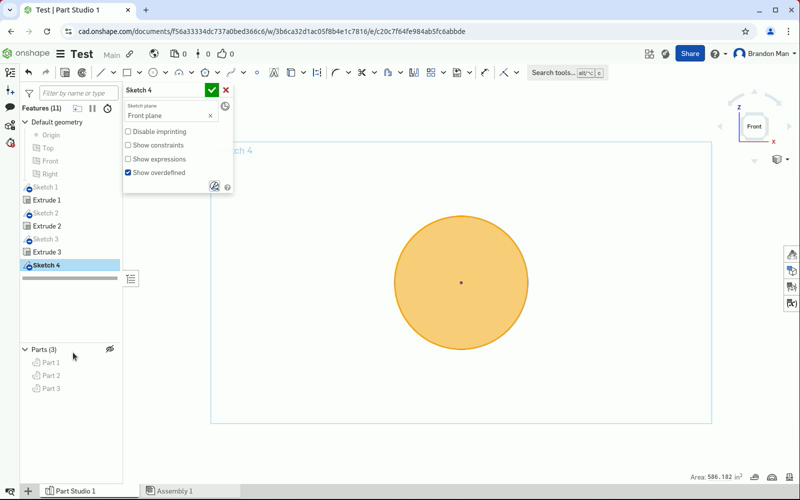
key(shift+e)
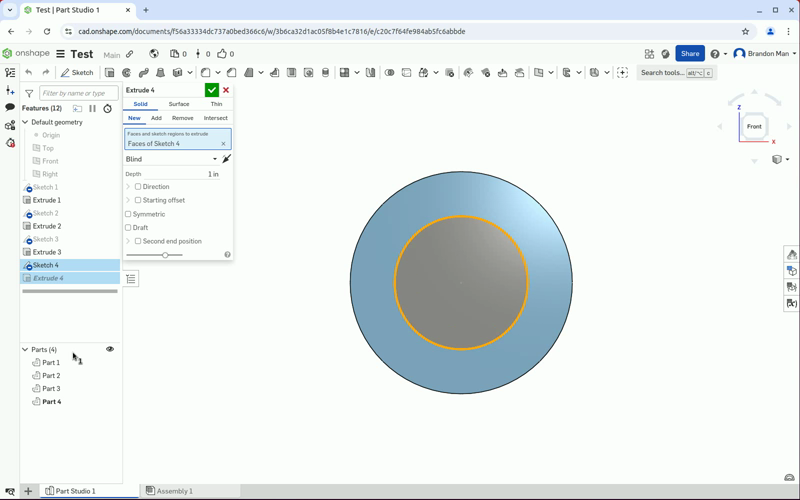
mouse_move(143, 106)
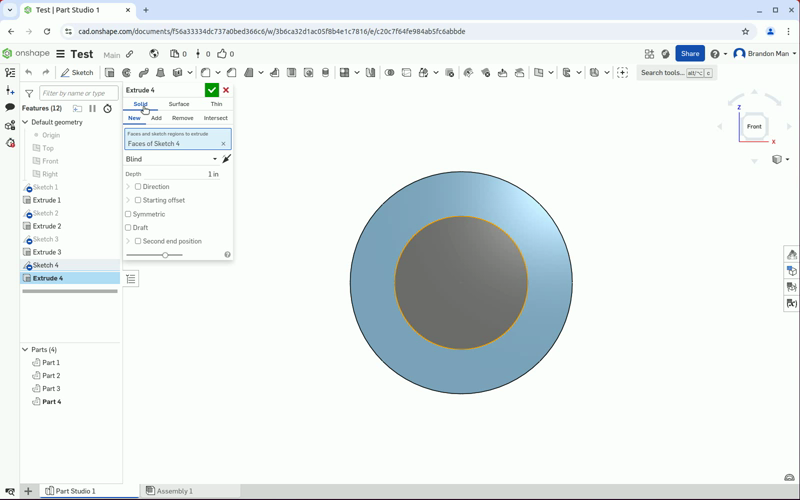
click(143, 106)
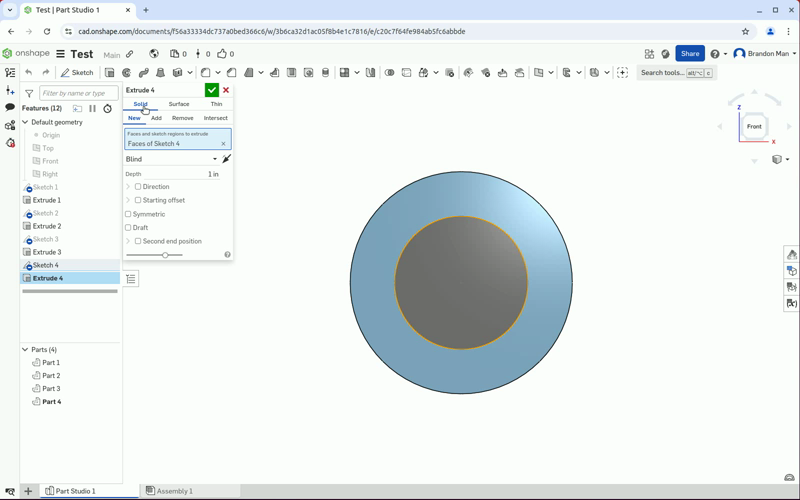
mouse_move(137, 120)
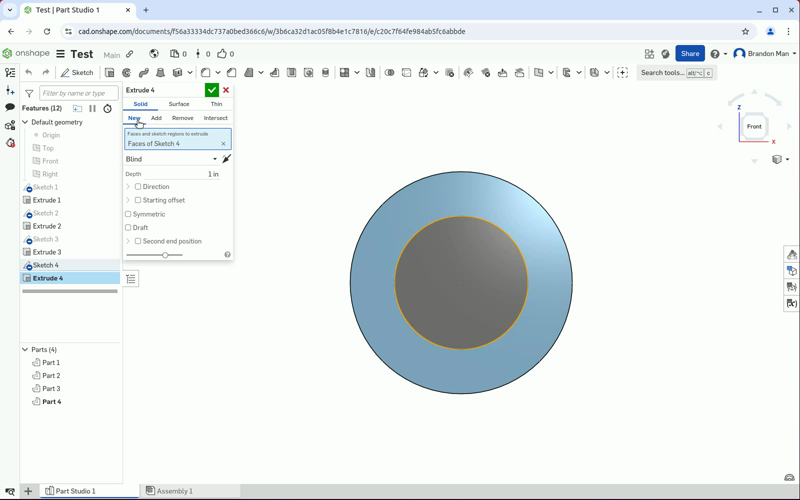
click(137, 120)
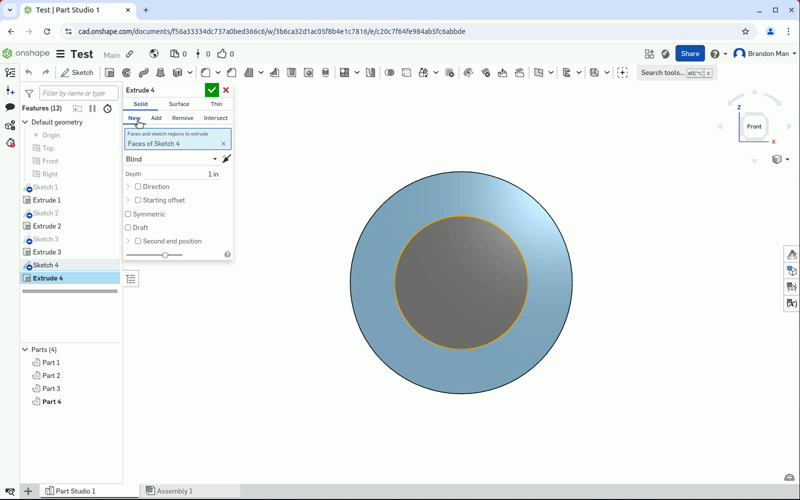
key(tab, 4)
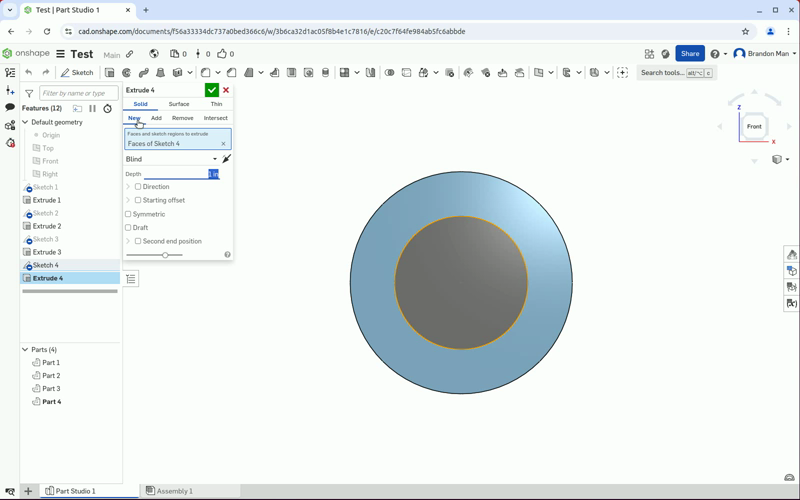
text(-7.703)
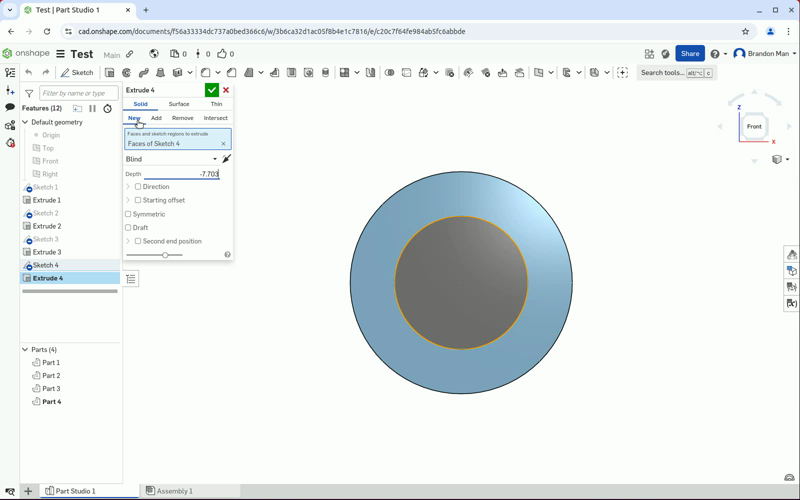
key(enter)
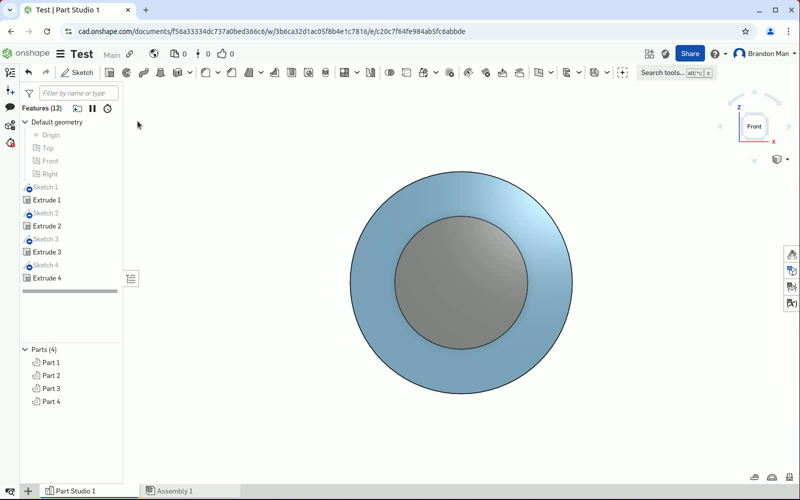
key(shift+h)
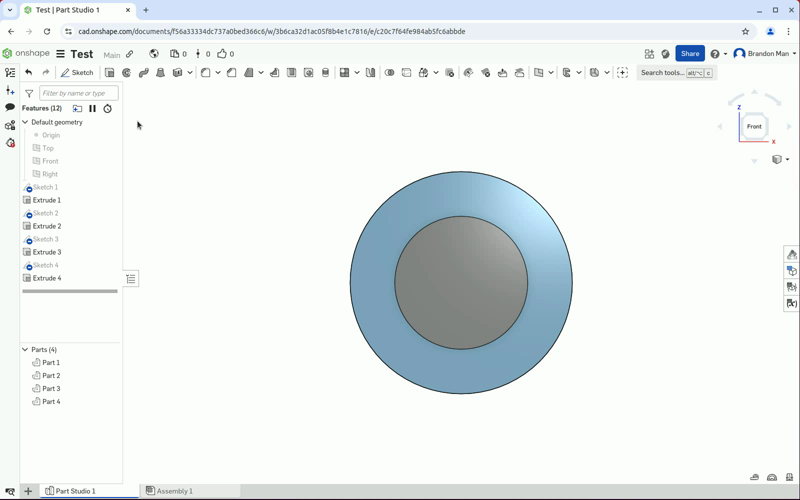
key(shift+h)
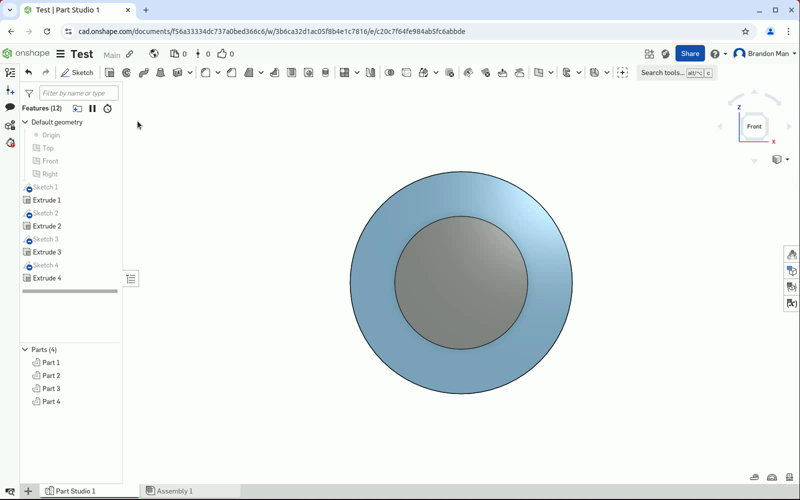
key(shift+7)
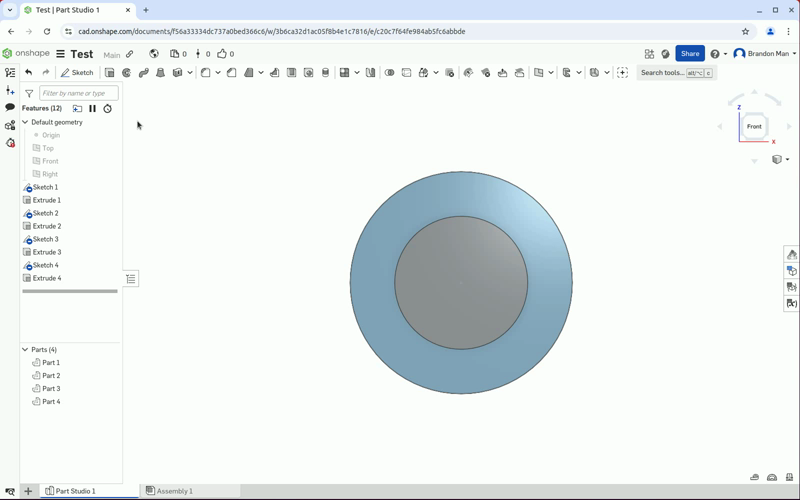
key(left, 2)
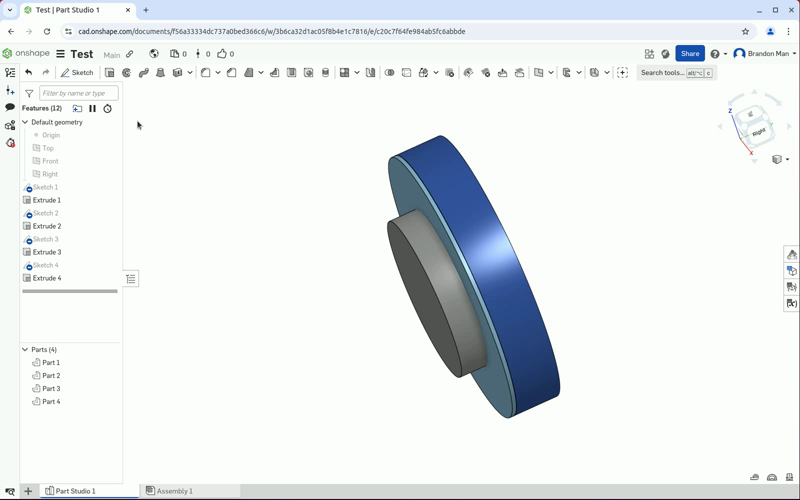
key(down, 2)
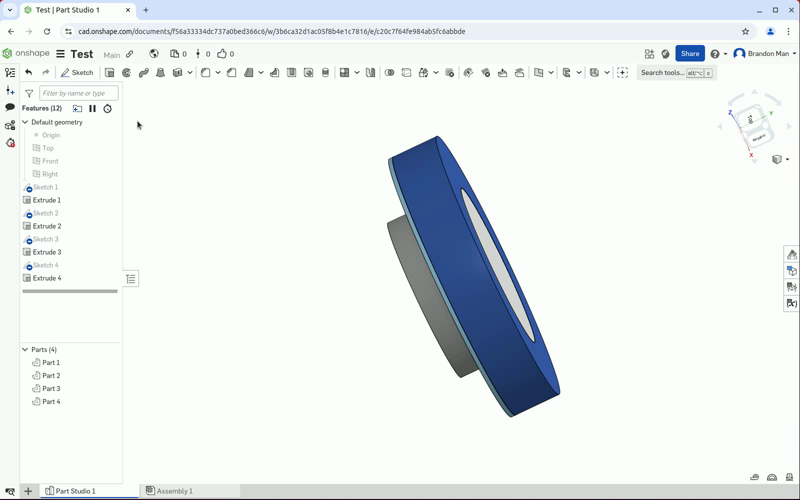
key(up, 2)
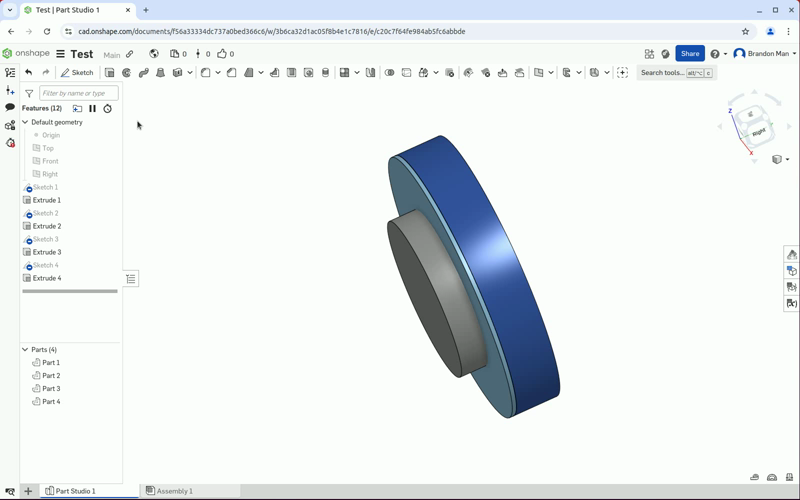
key(right, 2)
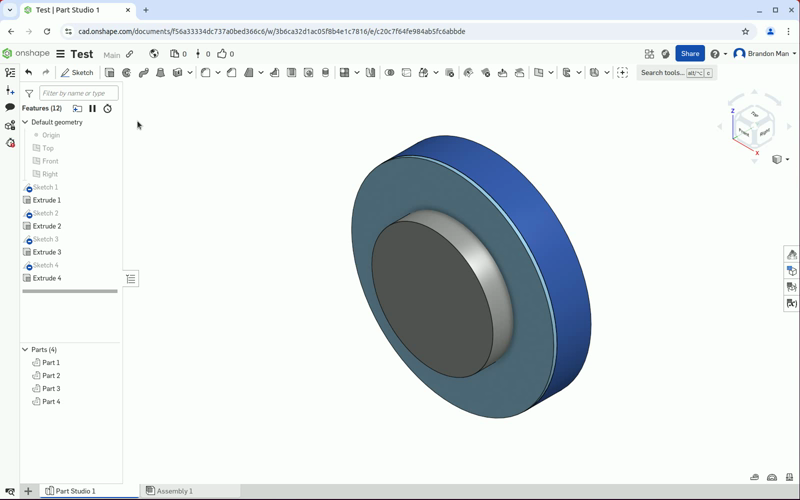
mouse_move(73, 189)
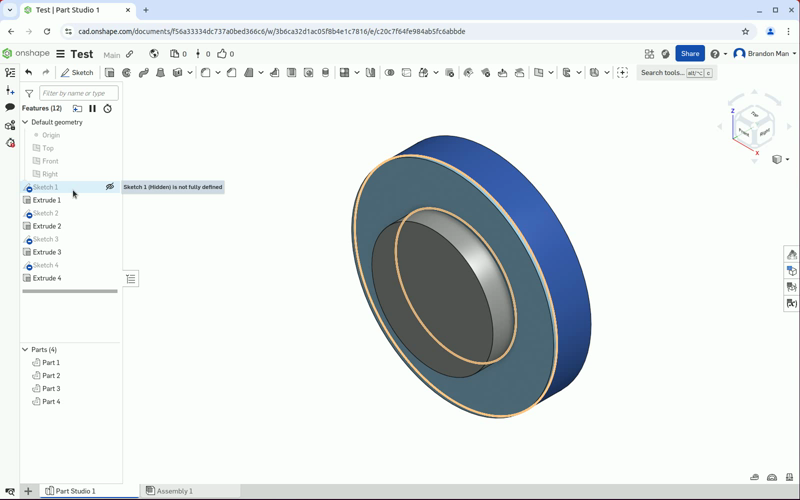
click(73, 189)